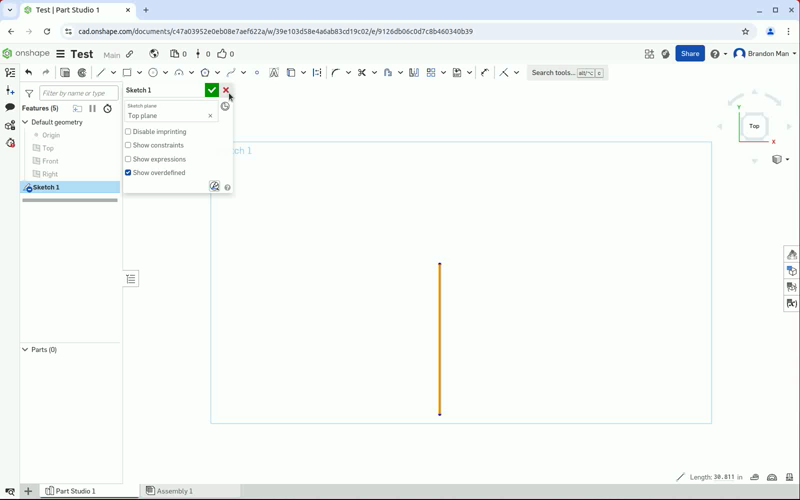
key(shift+h)
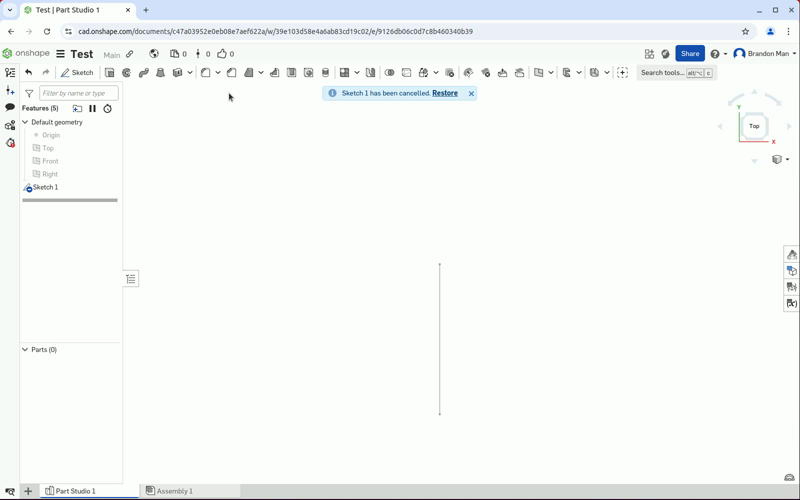
mouse_move(73, 352)
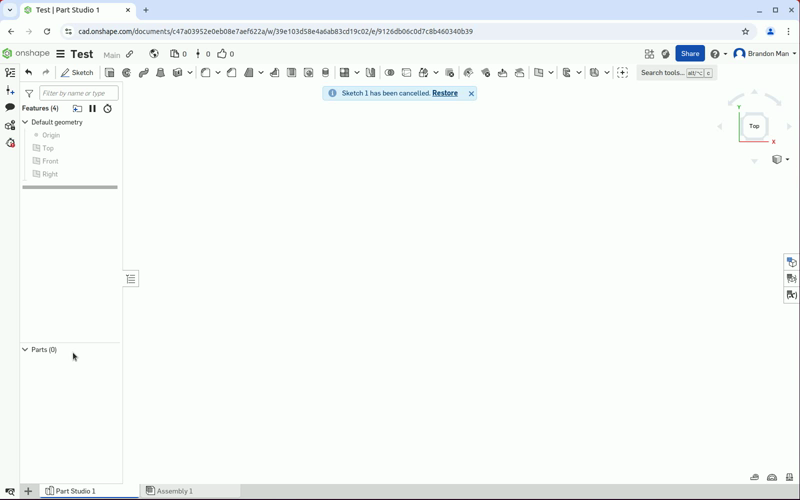
key(y)
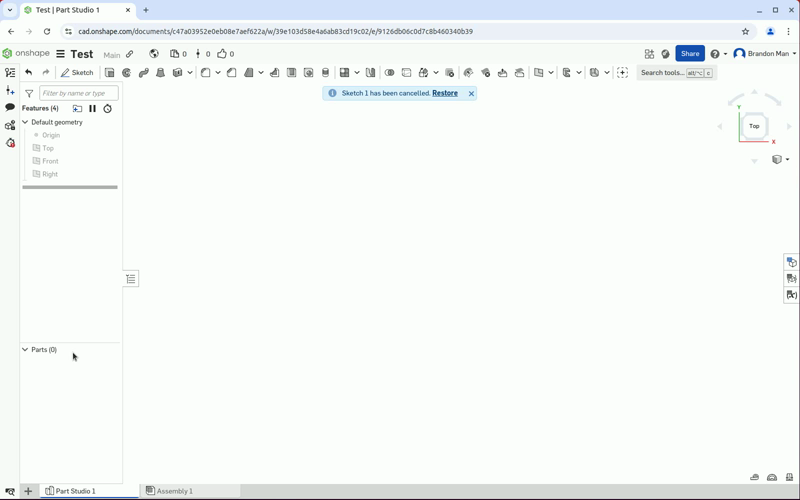
key(shift+p)
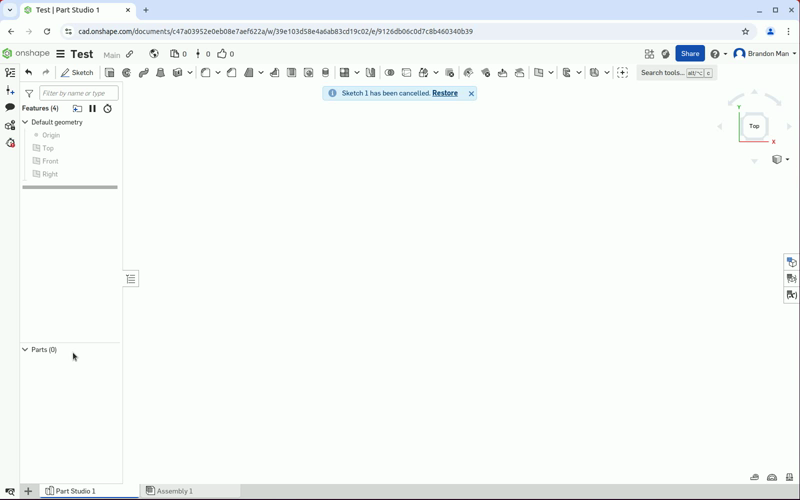
key(space)
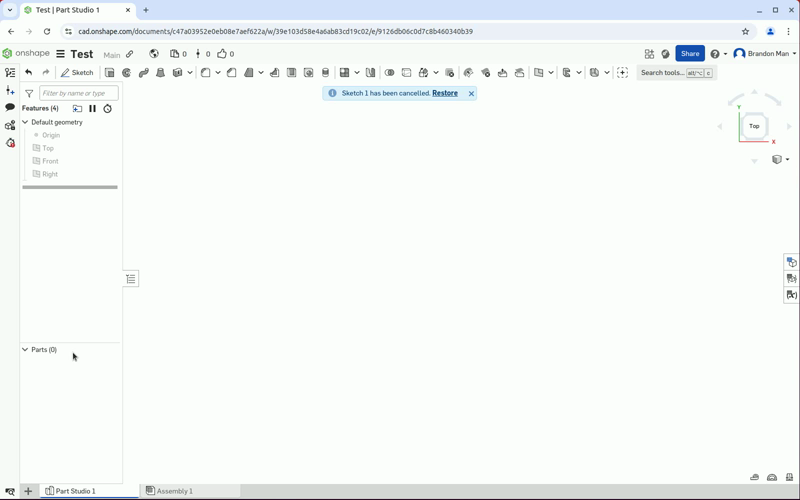
key_down(shift)
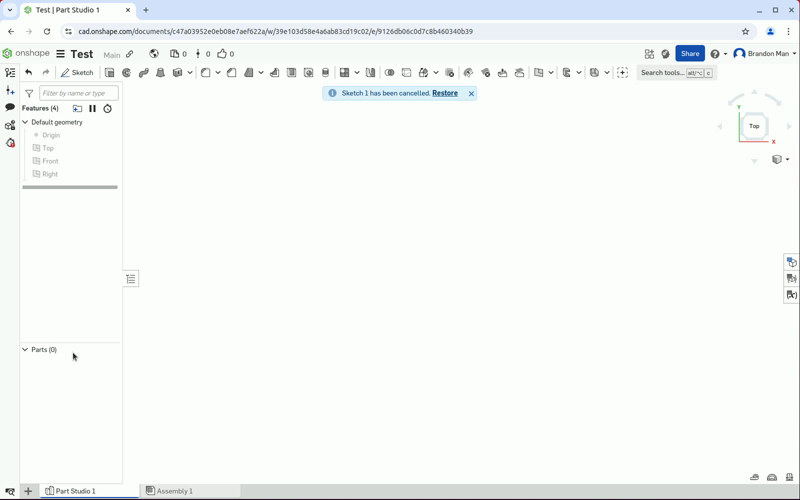
key(up)
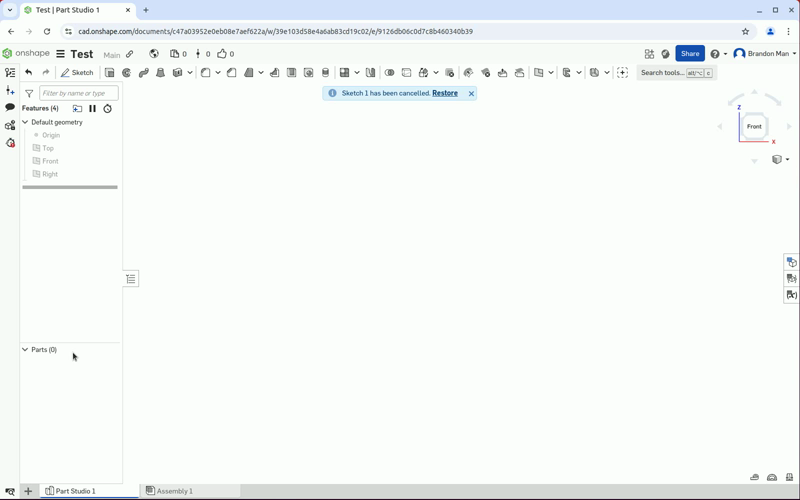
key_up(shift)
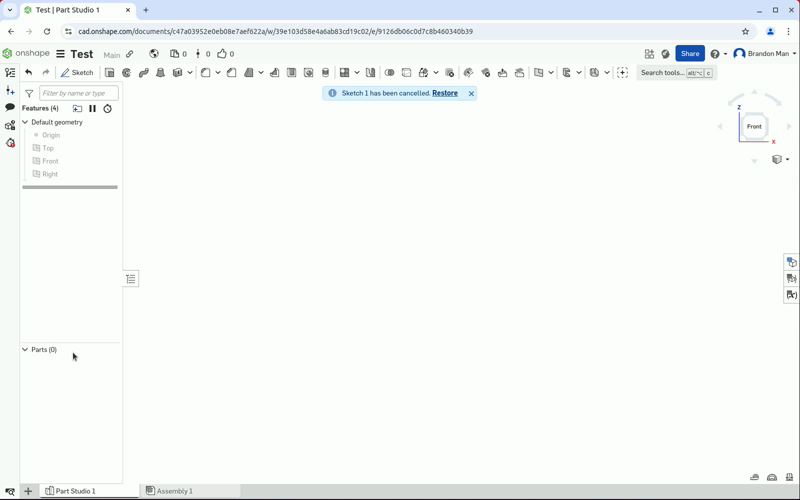
mouse_move(73, 352)
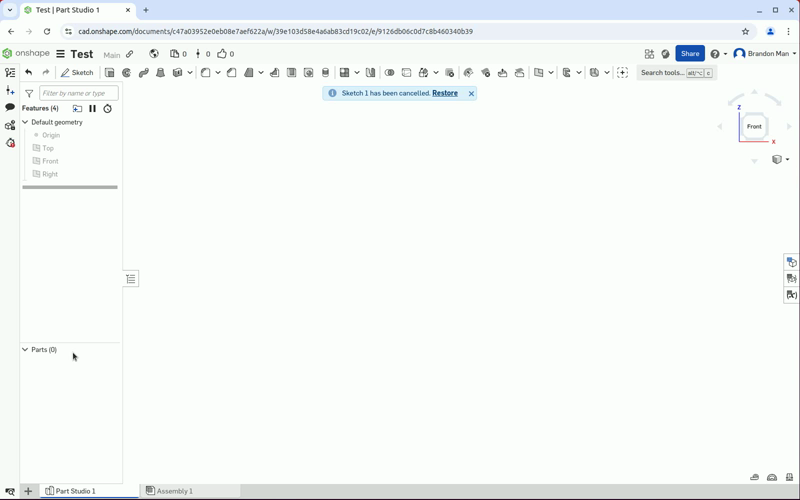
key(shift+y)
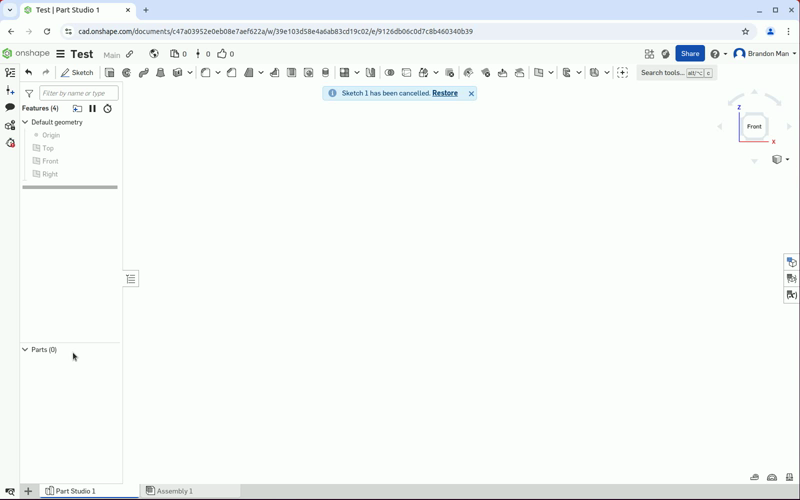
key(shift+s)
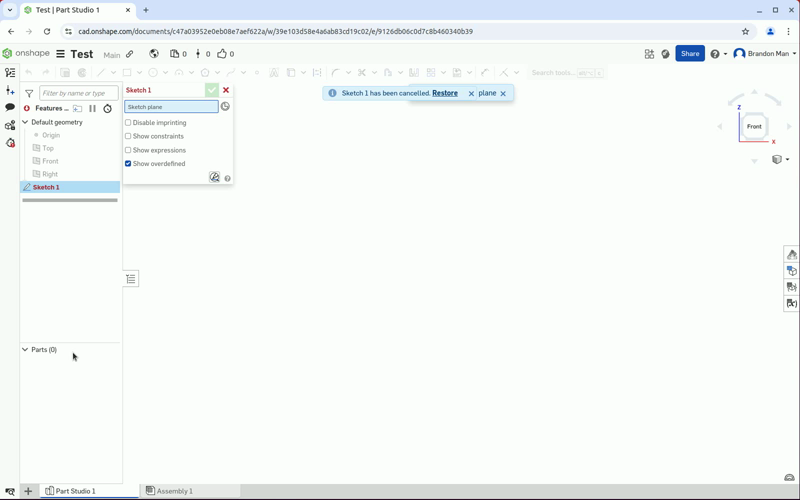
mouse_move(73, 163)
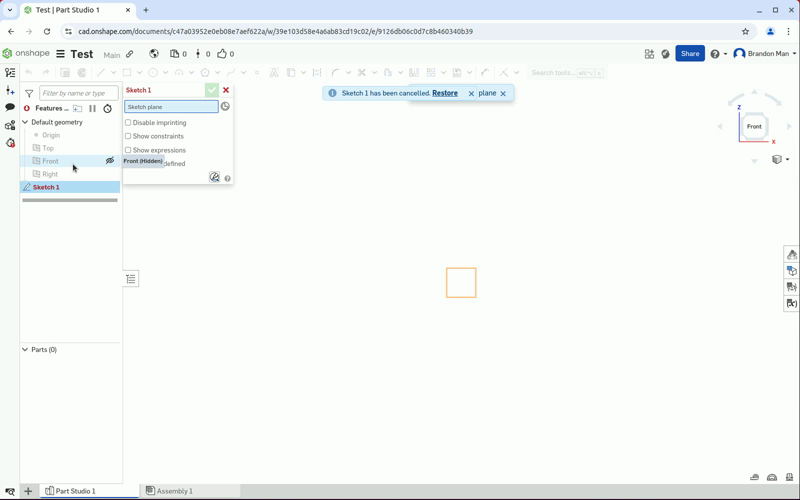
click(73, 163)
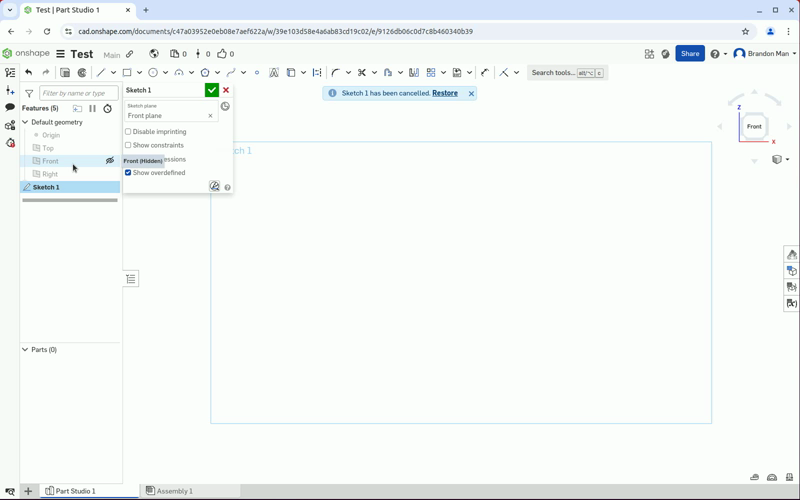
mouse_move(73, 352)
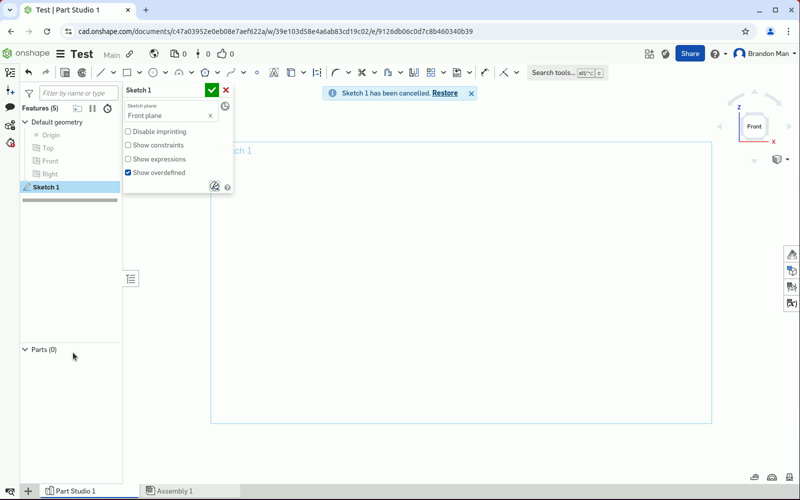
key(y)
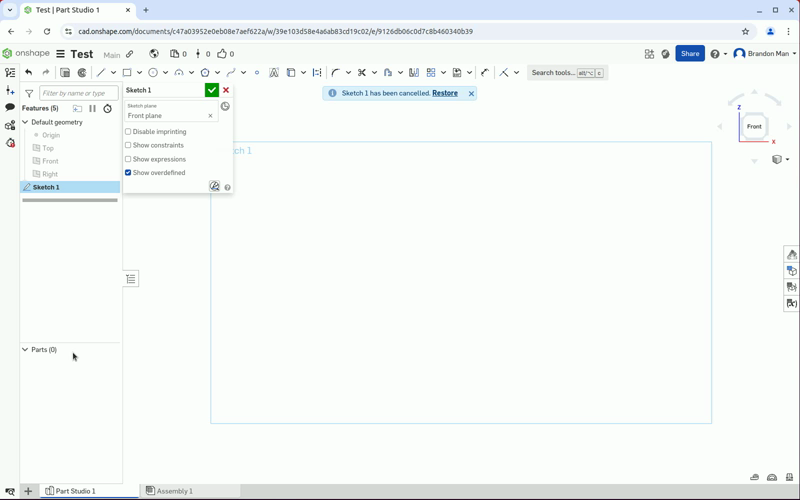
key(l)
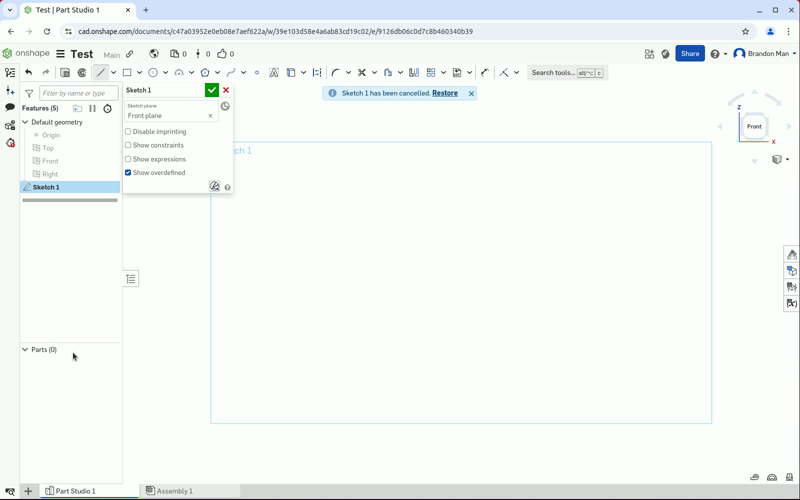
key_down(shift)
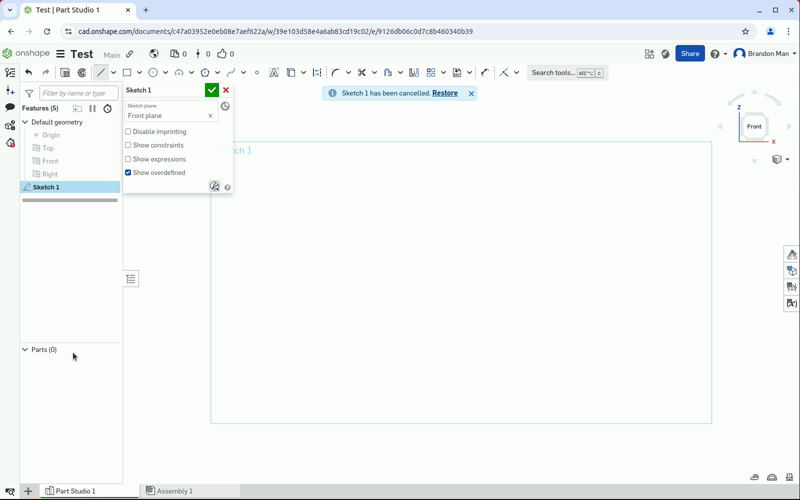
mouse_move(444, 282)
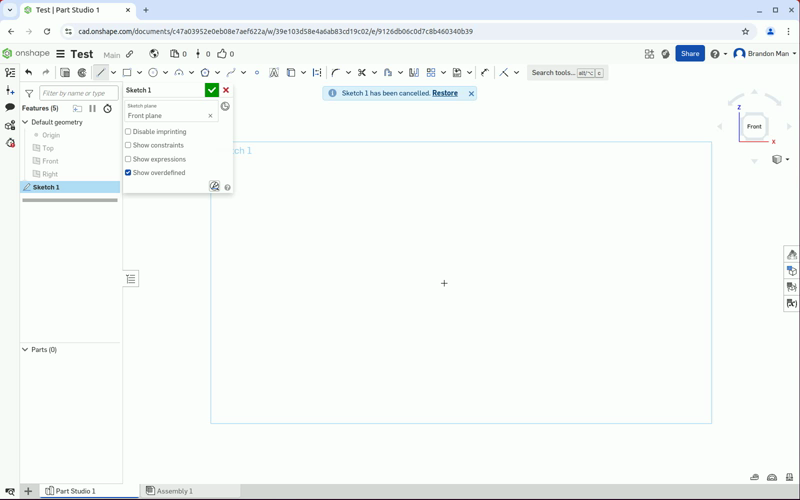
click(444, 282)
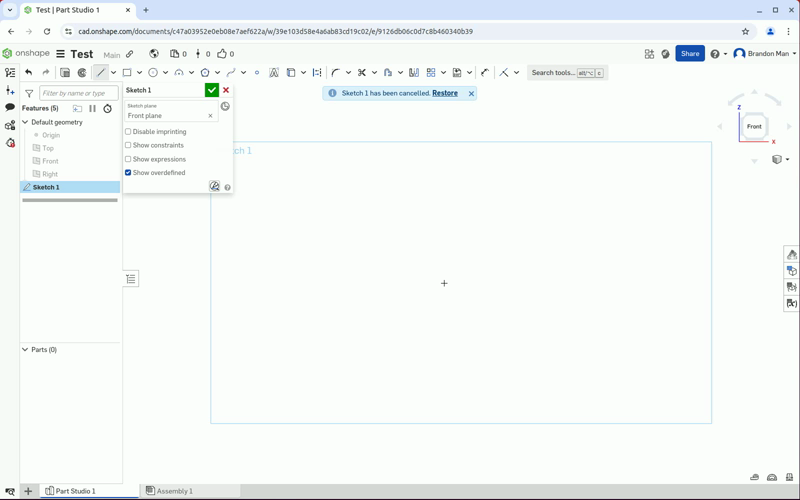
key_up(shift)
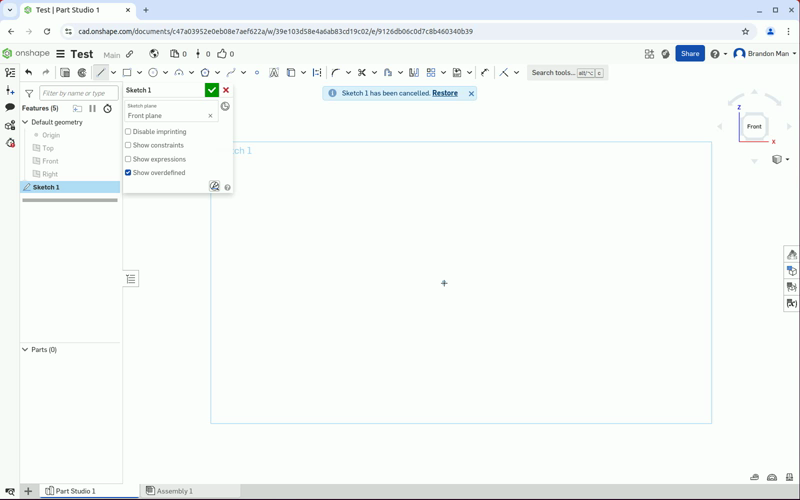
key_down(shift)
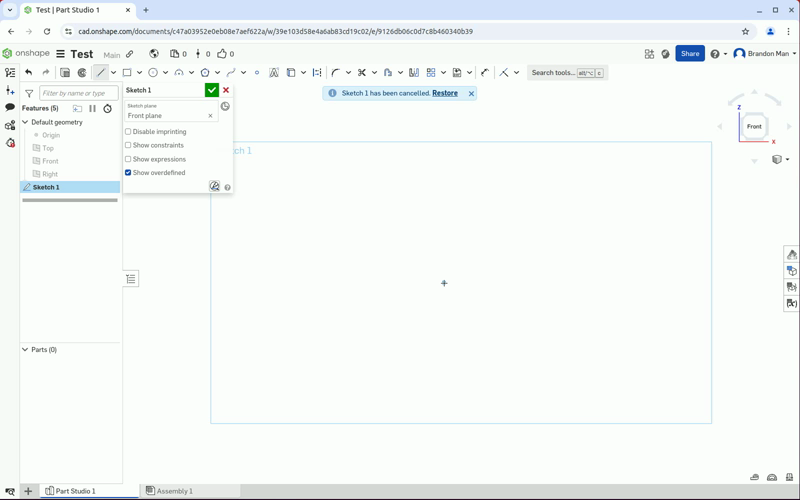
mouse_move(573, 282)
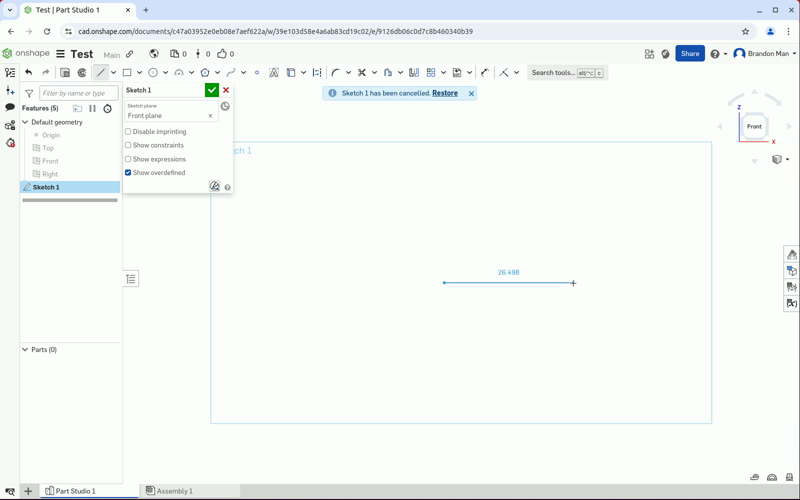
click(573, 282)
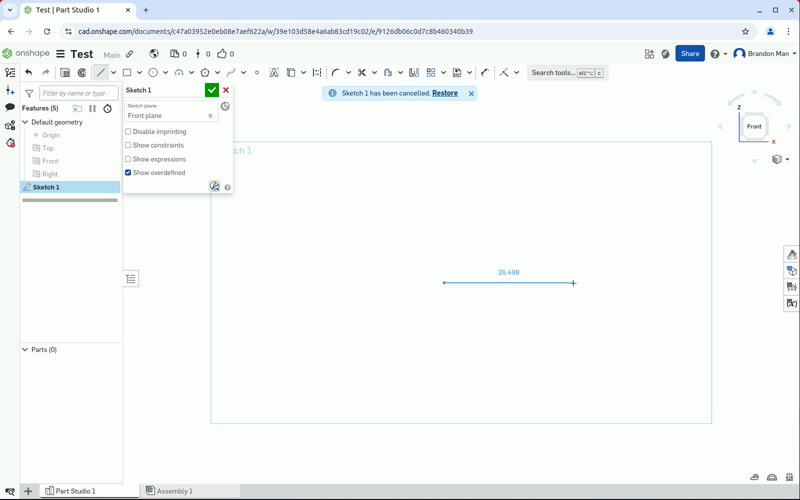
key_up(shift)
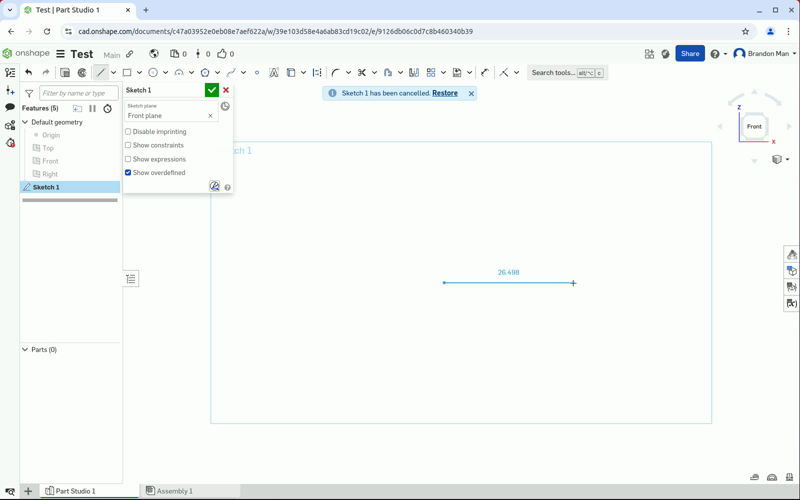
key_down(shift)
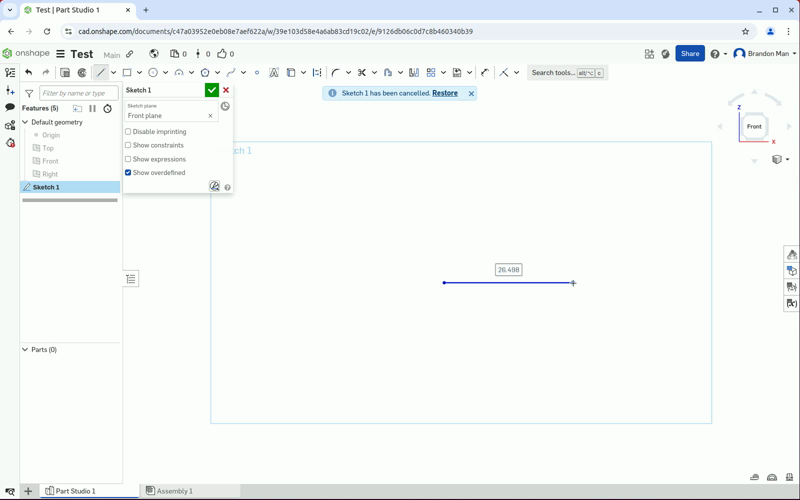
mouse_move(589, 282)
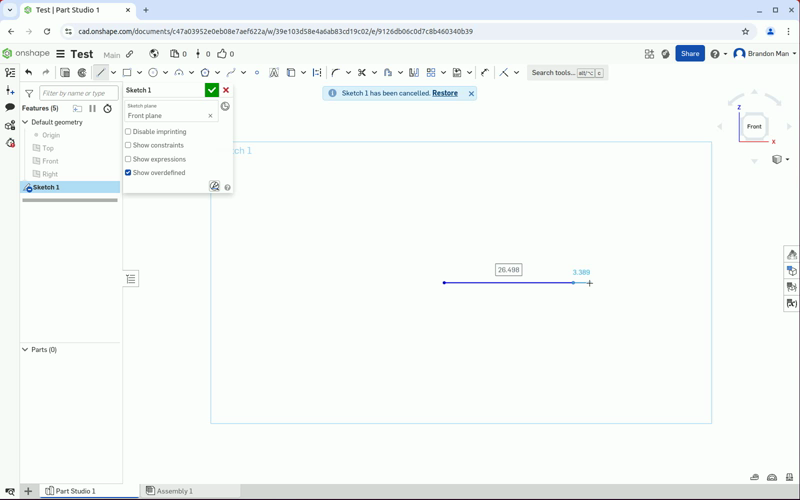
mouse_move(573, 236)
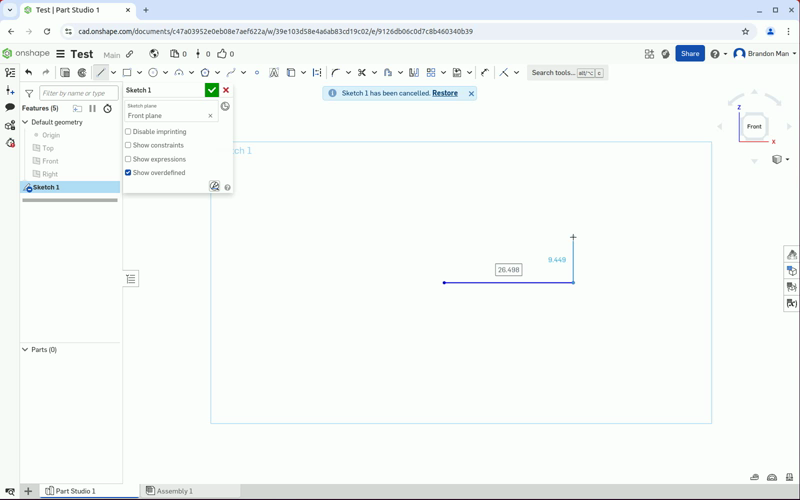
click(573, 236)
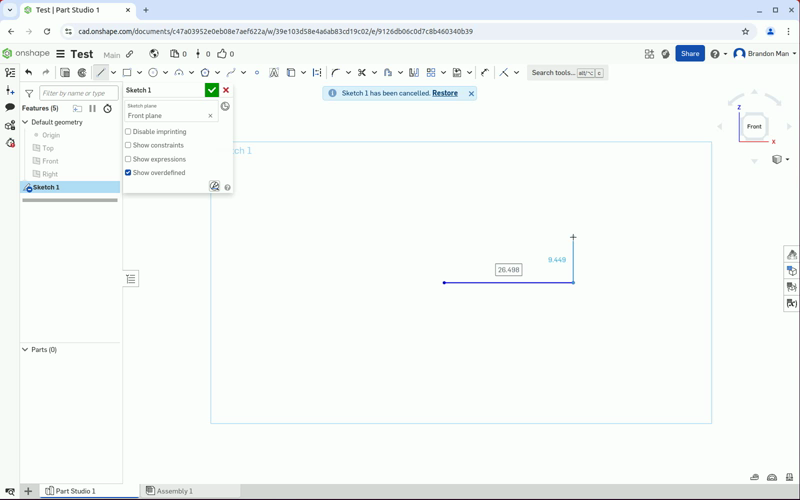
key_up(shift)
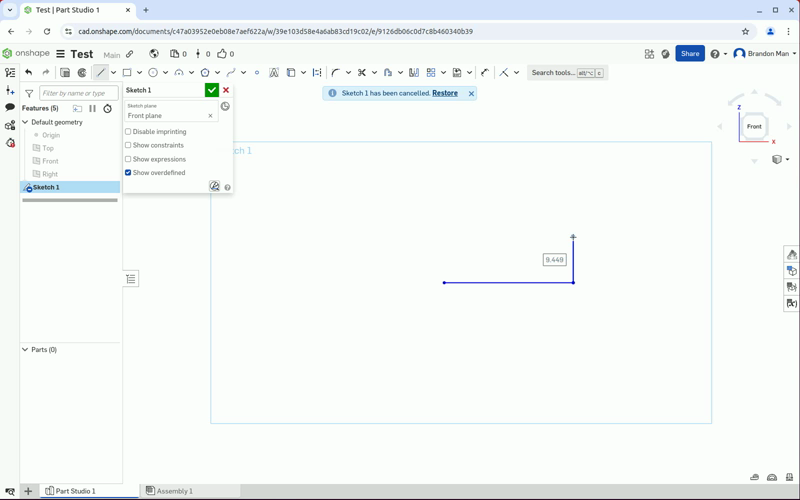
key_down(shift)
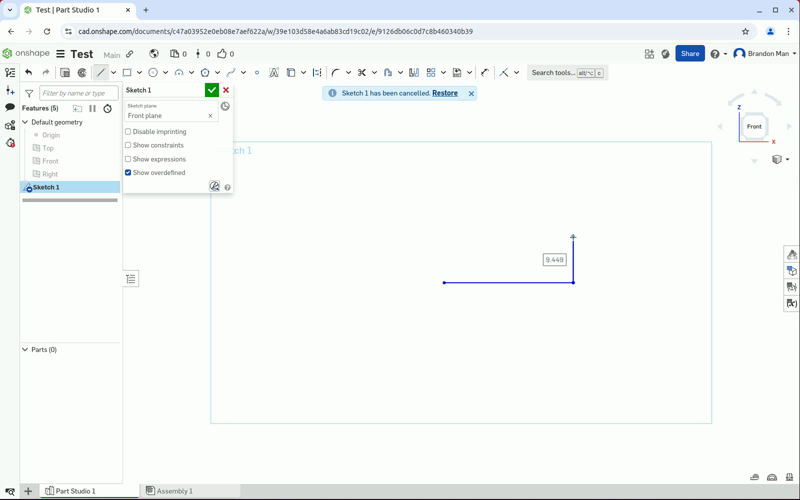
mouse_move(444, 236)
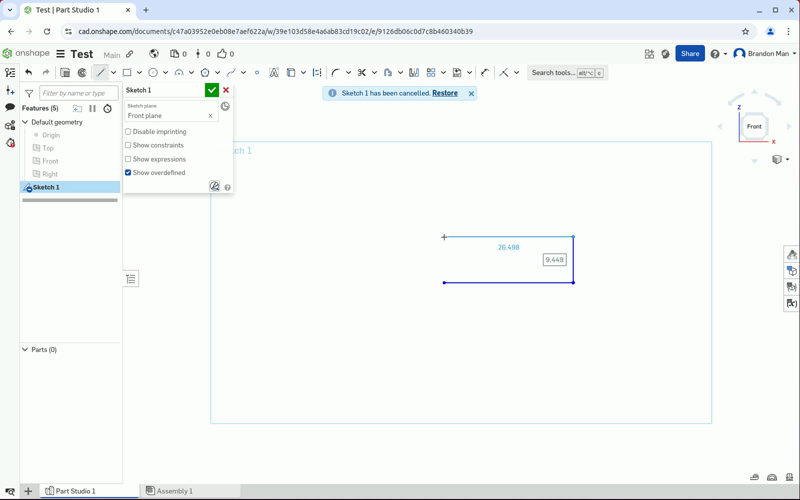
click(444, 236)
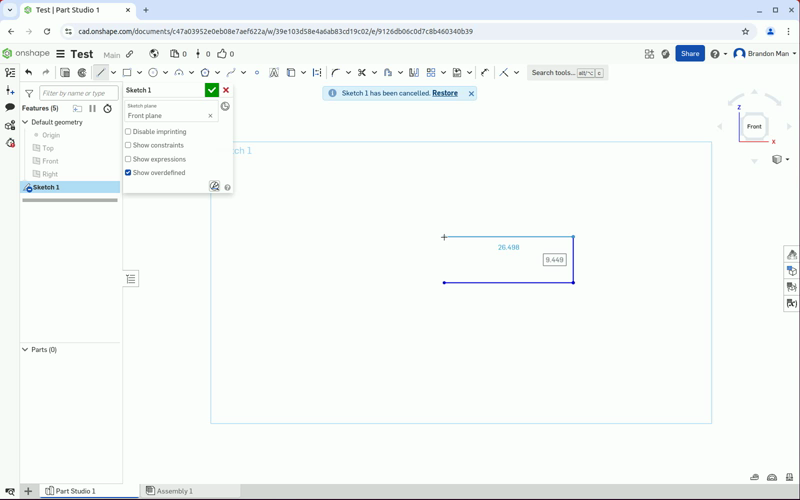
key_up(shift)
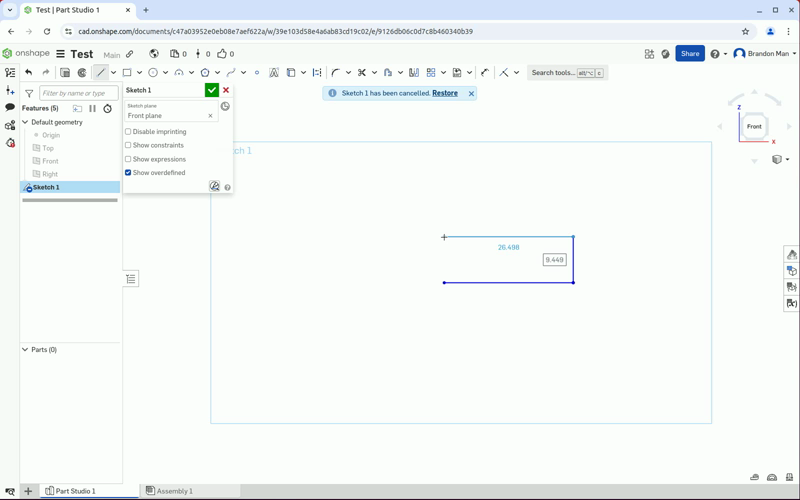
mouse_move(474, 236)
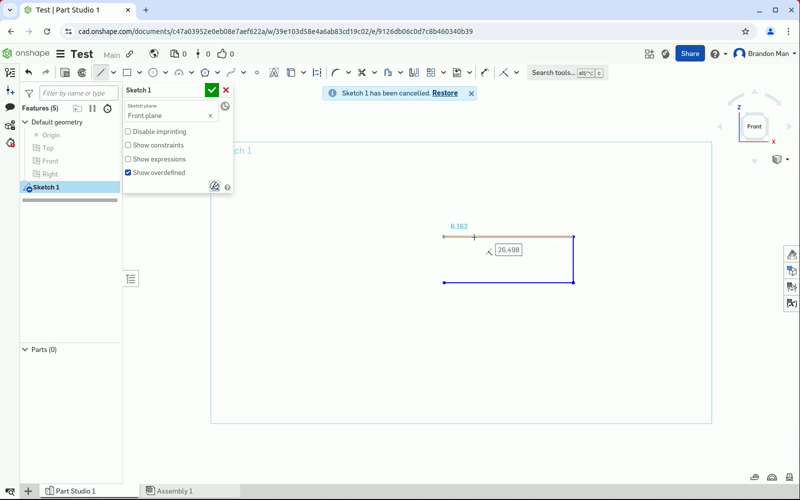
key_down(shift)
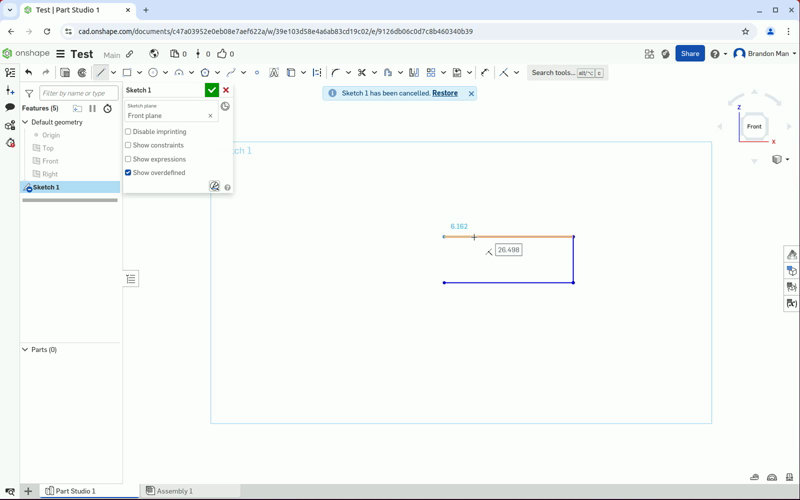
mouse_move(444, 282)
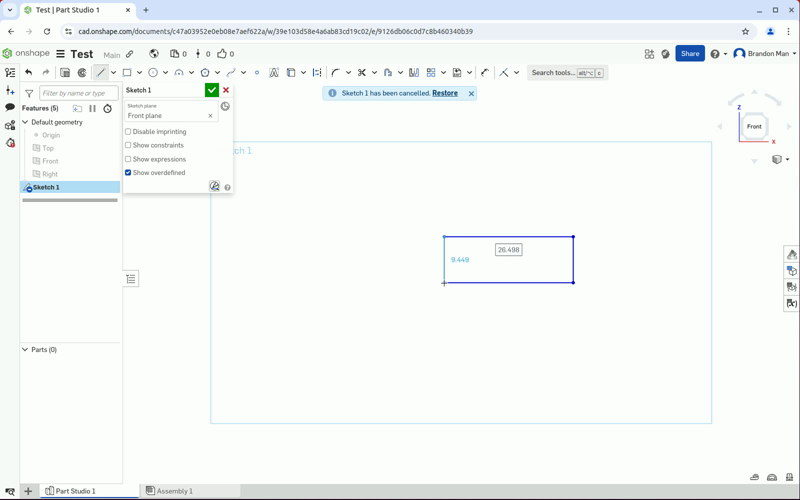
key_up(shift)
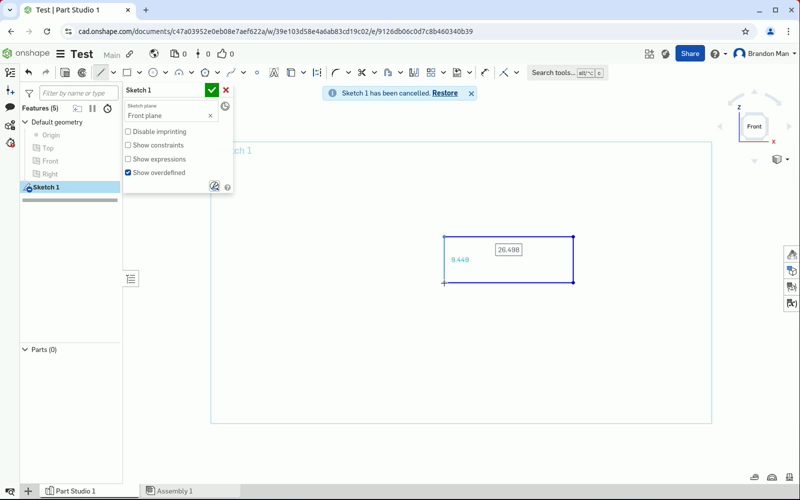
click(444, 282)
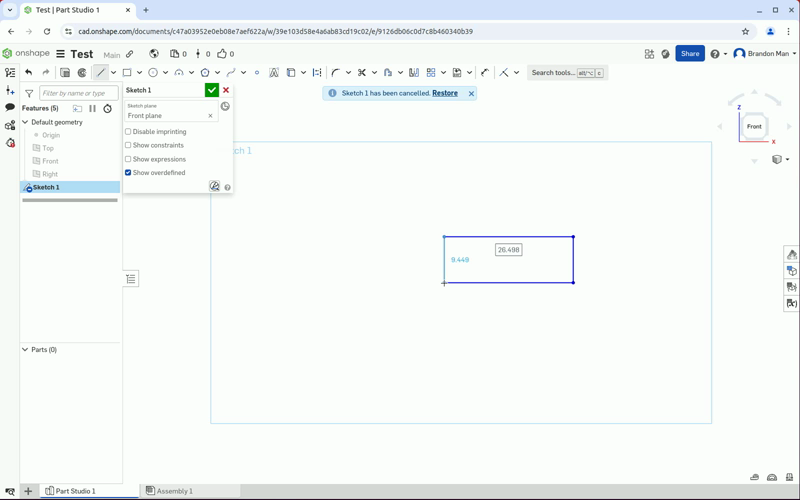
key(esc)
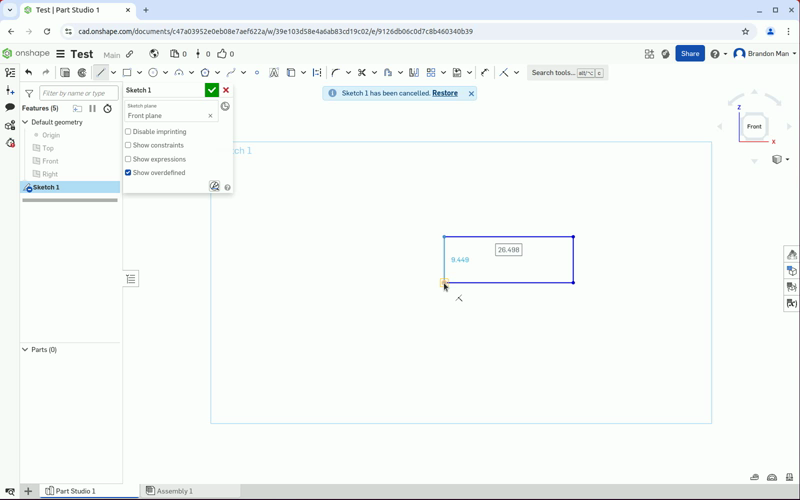
mouse_move(499, 242)
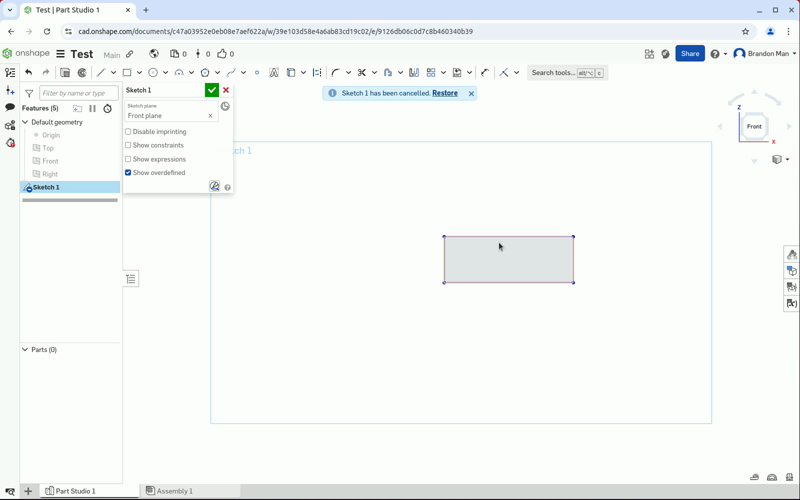
click(499, 242)
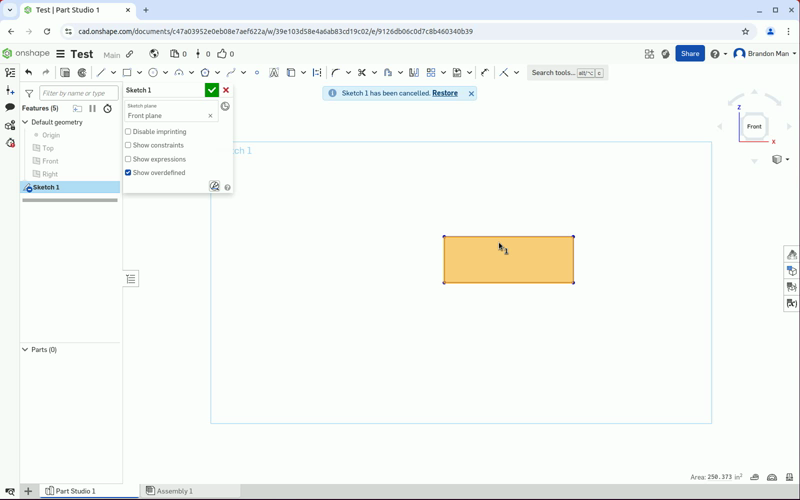
mouse_move(73, 352)
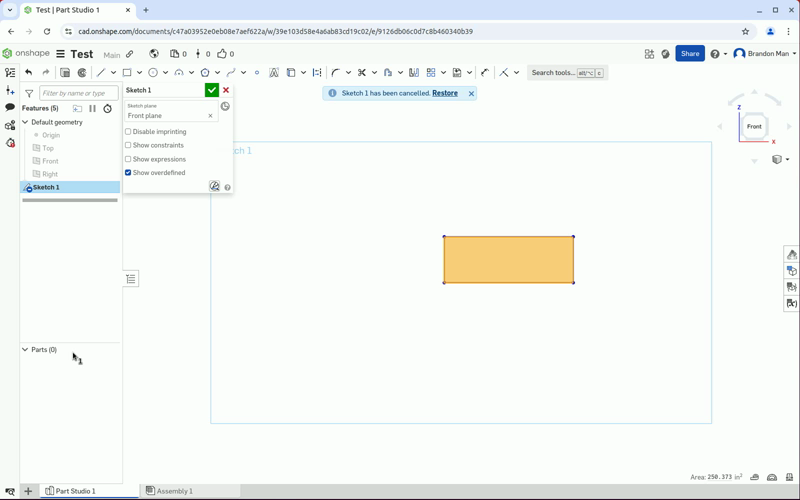
key(shift+y)
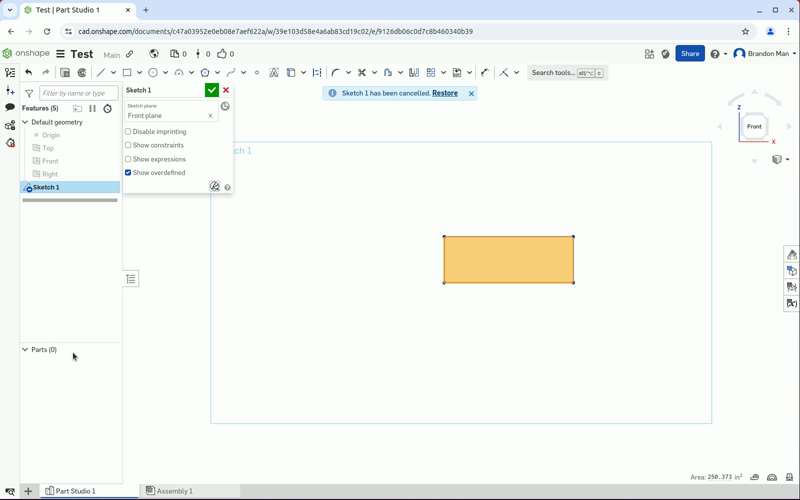
key(shift+e)
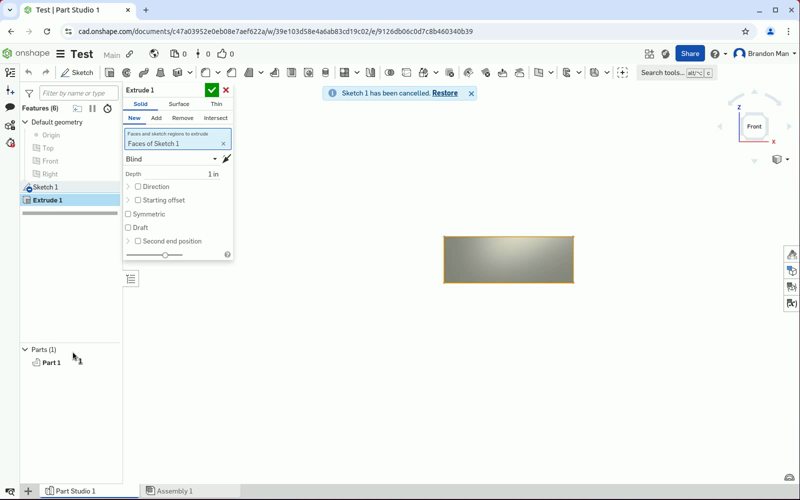
mouse_move(143, 106)
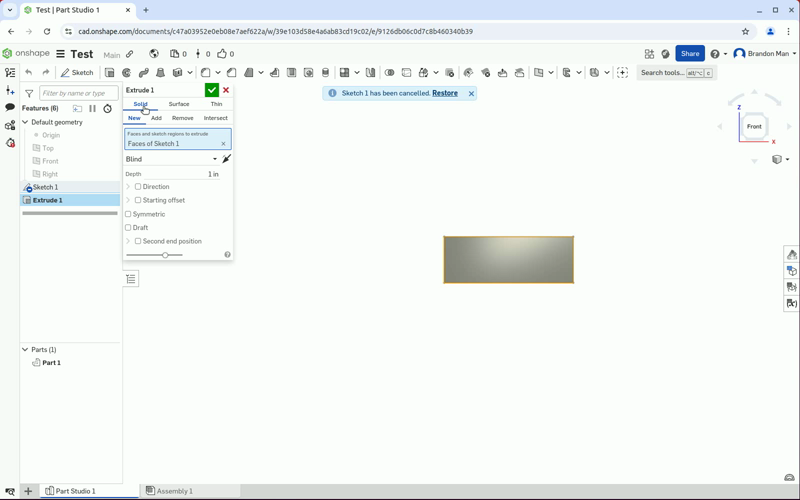
click(143, 106)
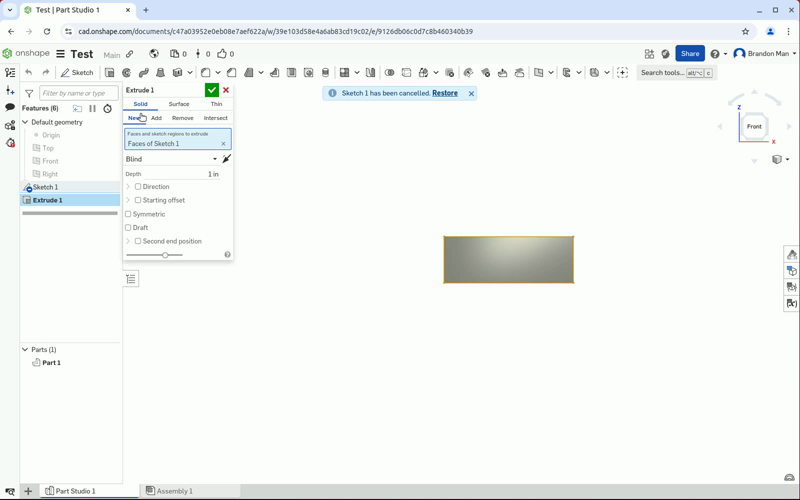
mouse_move(137, 120)
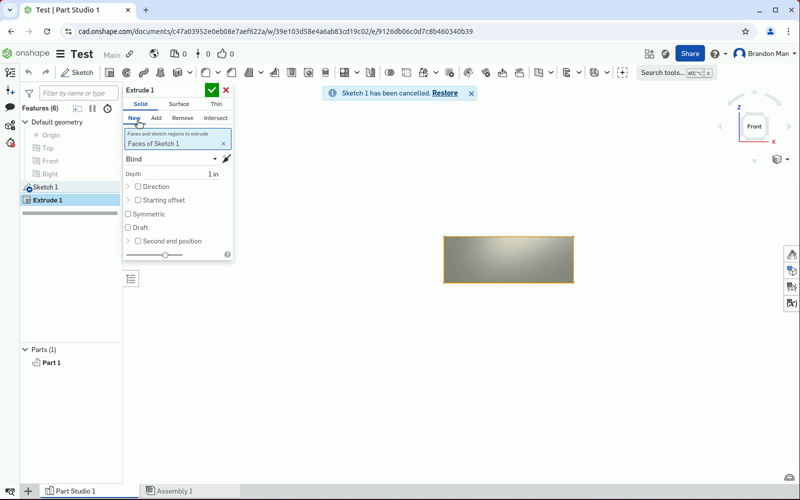
click(137, 120)
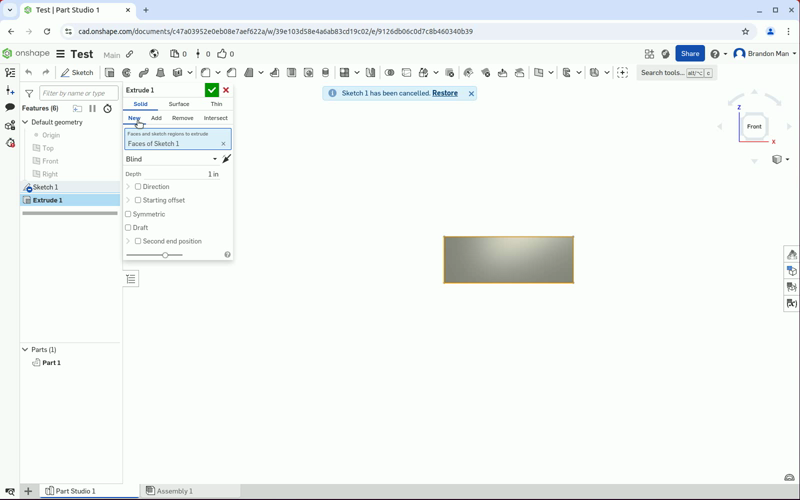
key(tab, 4)
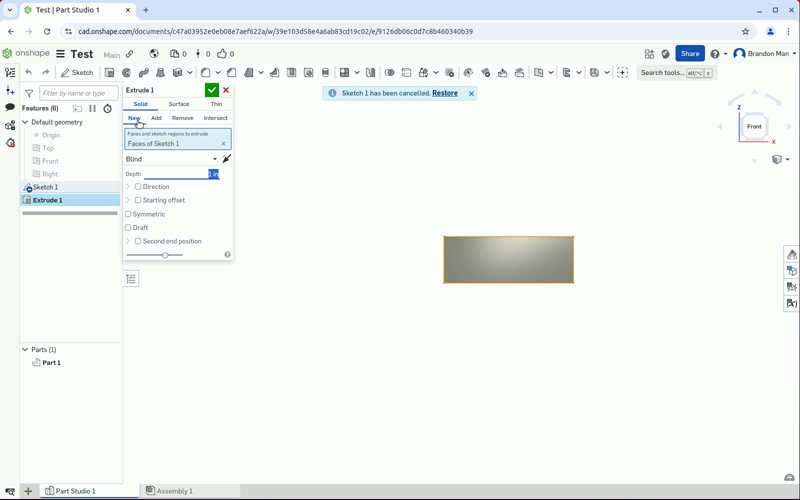
text(4.814)
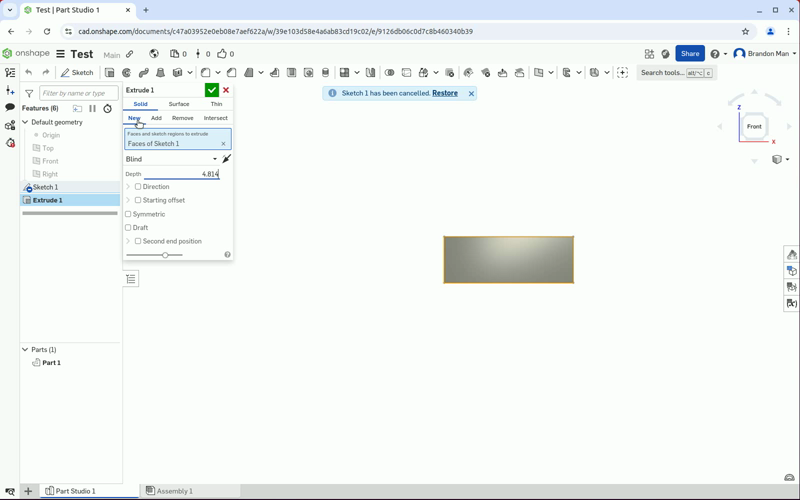
key(enter)
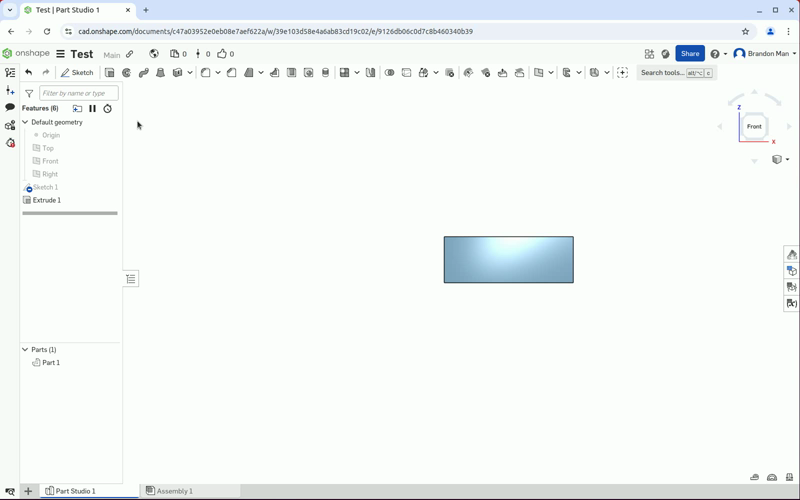
key(shift+h)
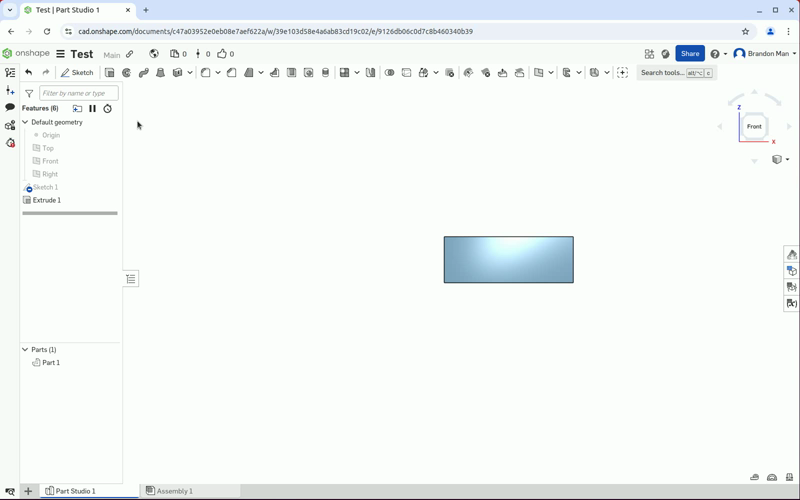
key(shift+h)
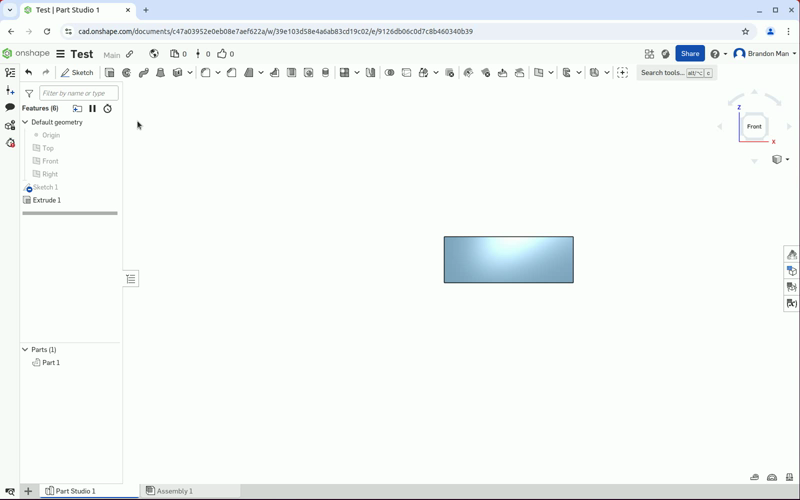
mouse_move(73, 189)
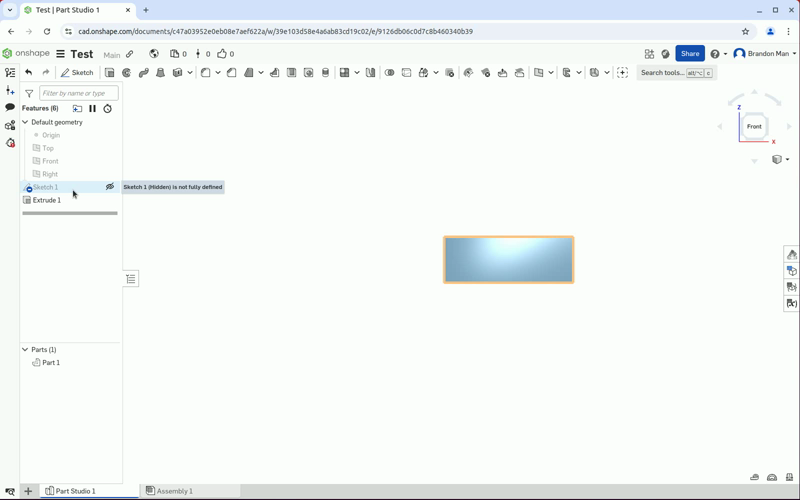
click(73, 189)
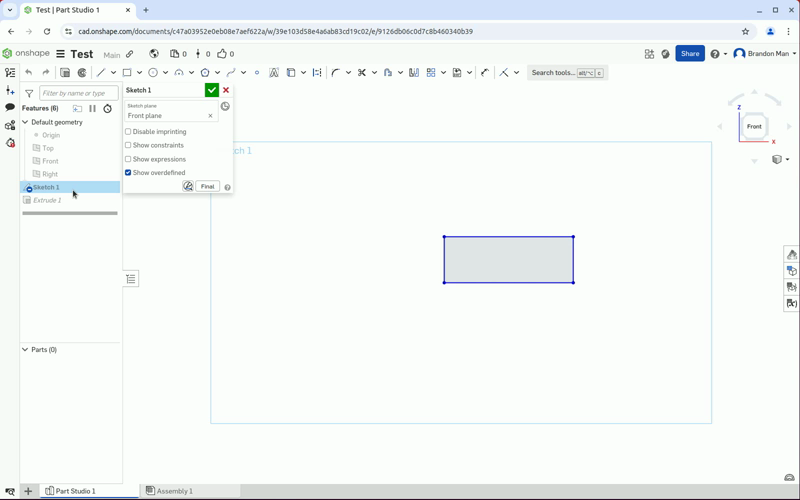
mouse_move(229, 92)
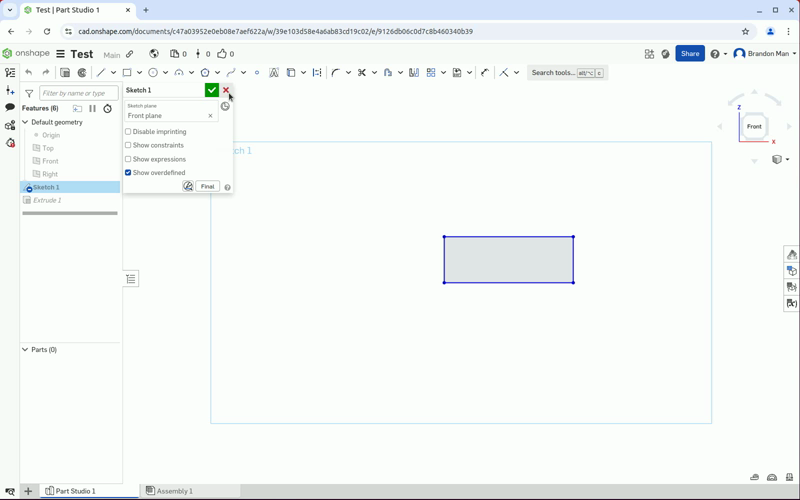
click(229, 92)
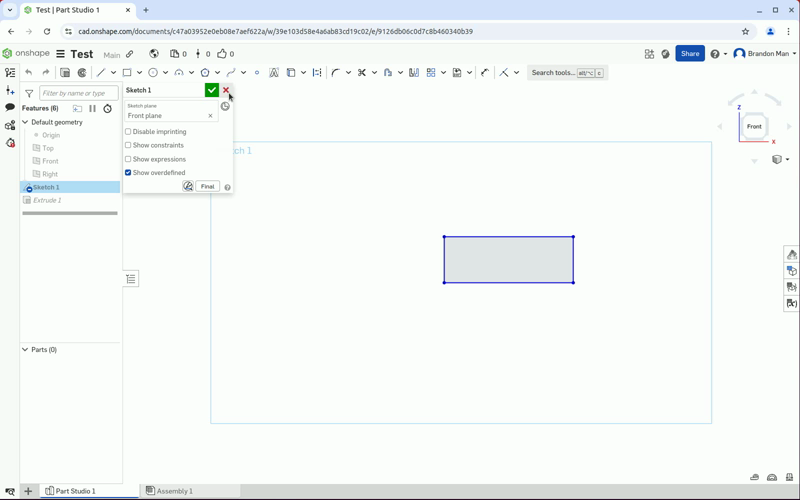
key(shift+s)
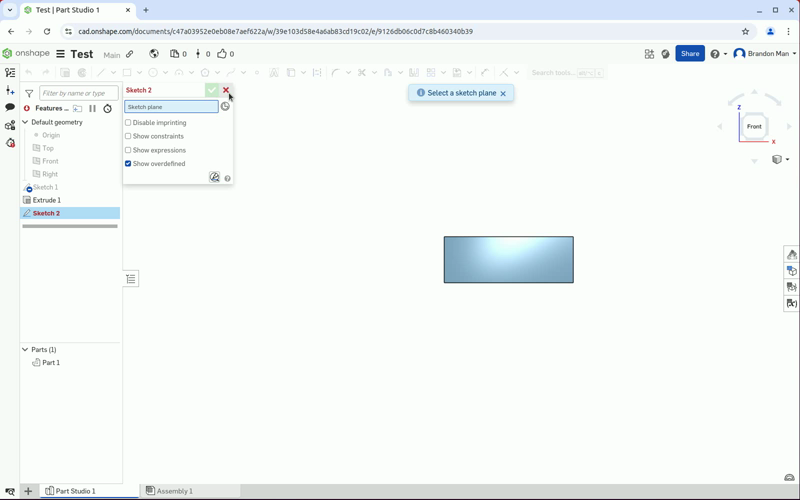
mouse_move(73, 163)
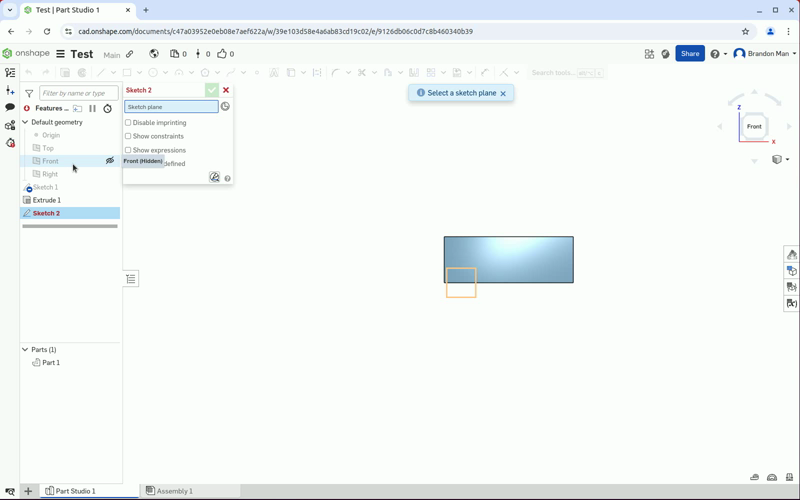
click(73, 163)
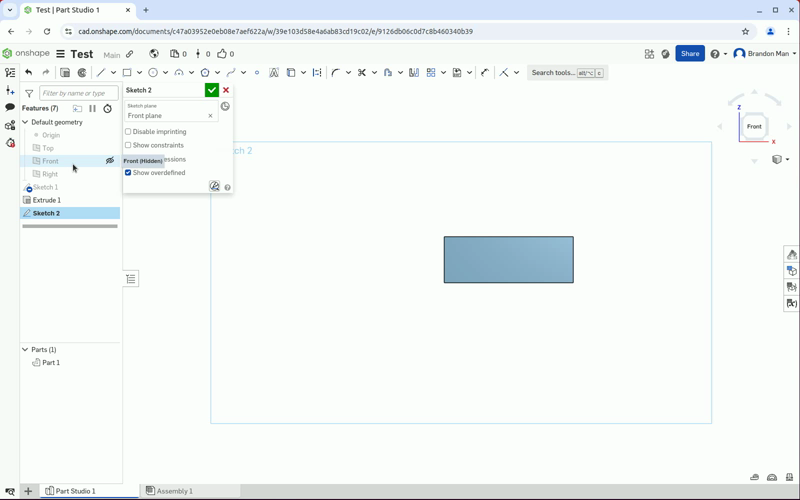
mouse_move(73, 352)
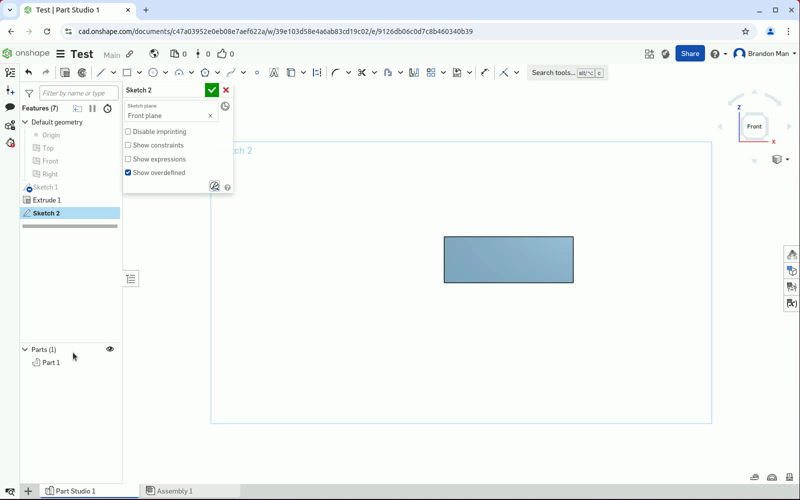
key(y)
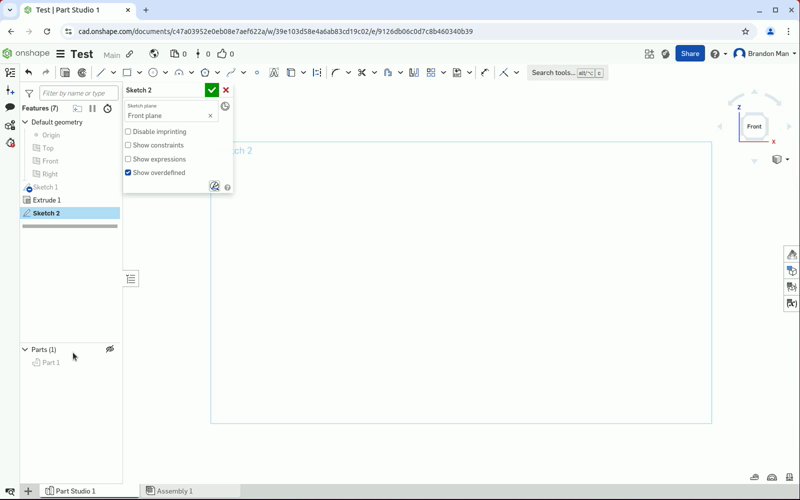
key(c)
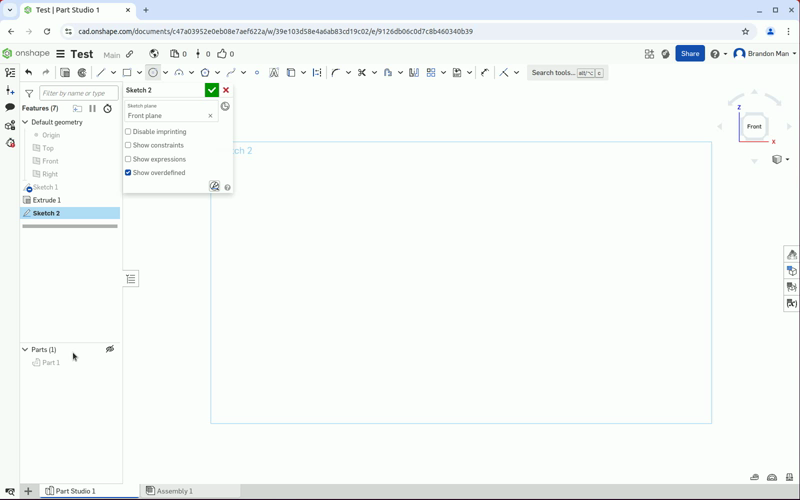
key_down(shift)
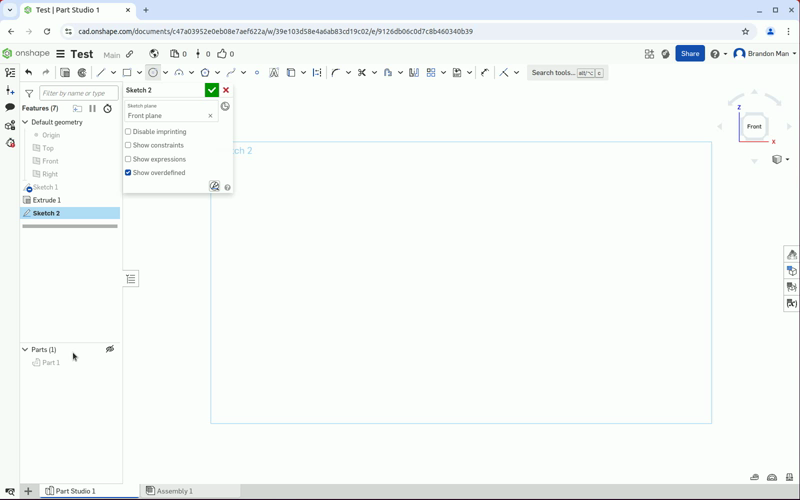
mouse_move(513, 270)
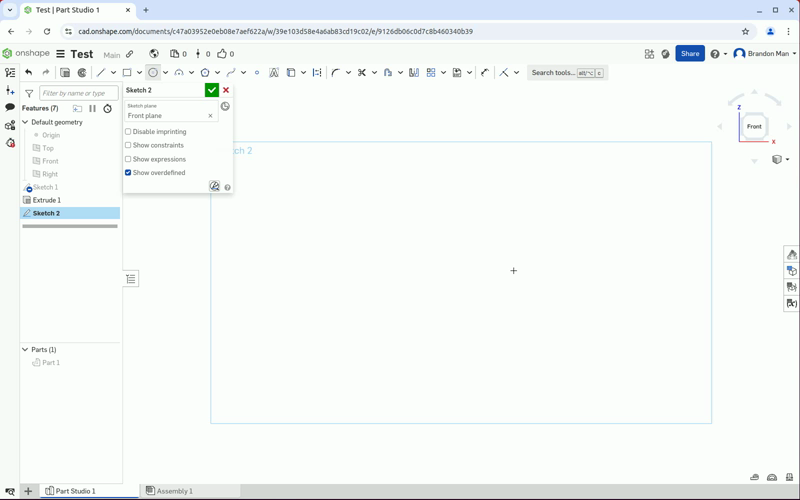
click(513, 270)
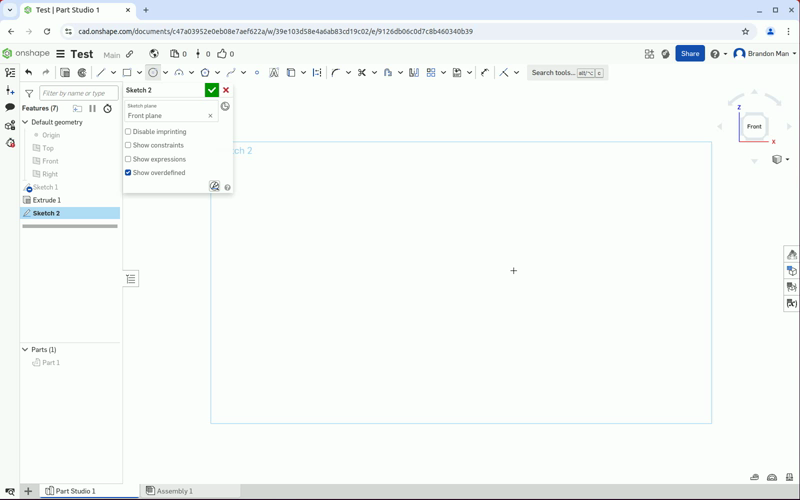
key_up(shift)
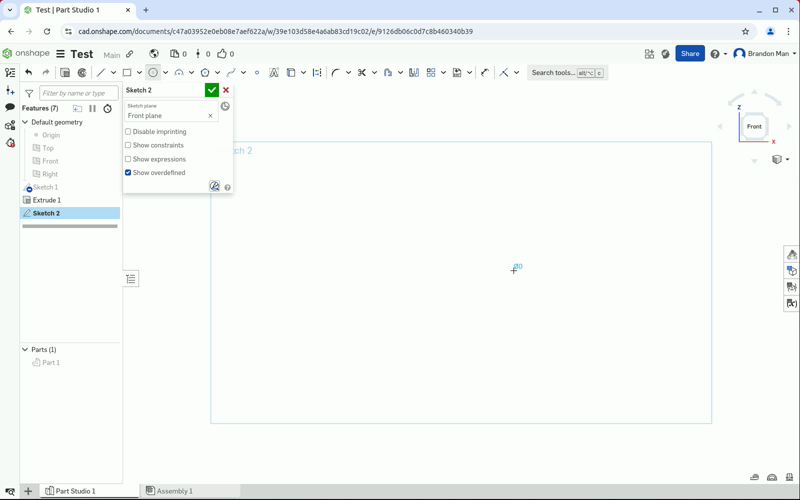
mouse_move(530, 270)
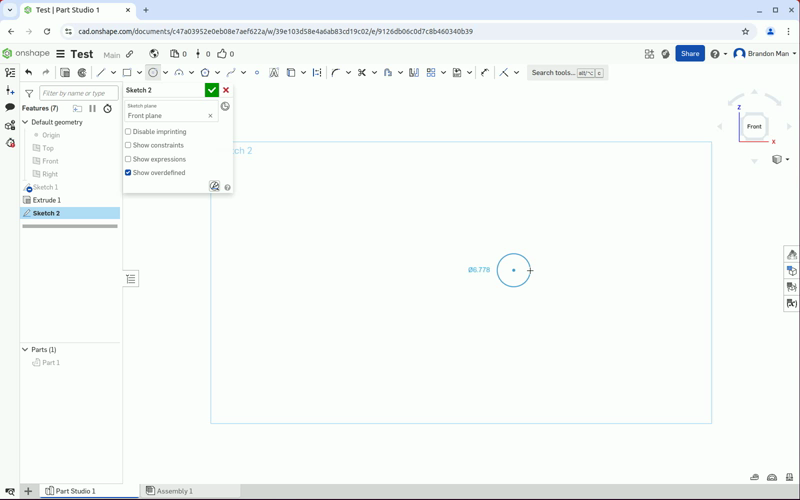
click(530, 270)
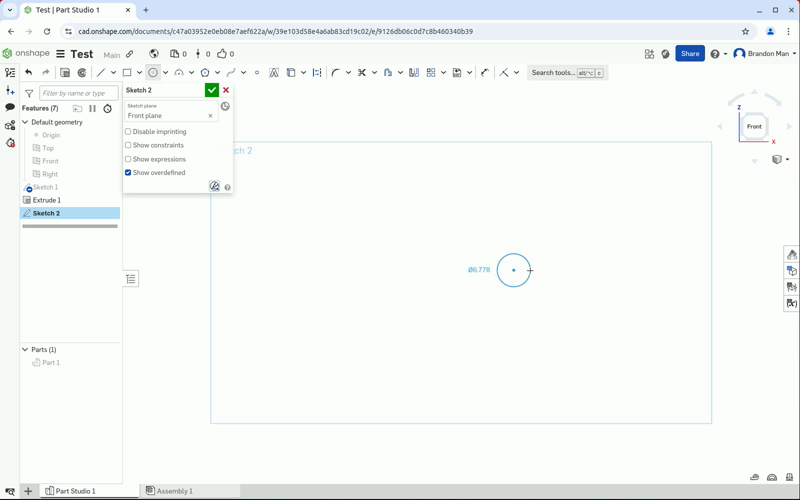
key(esc)
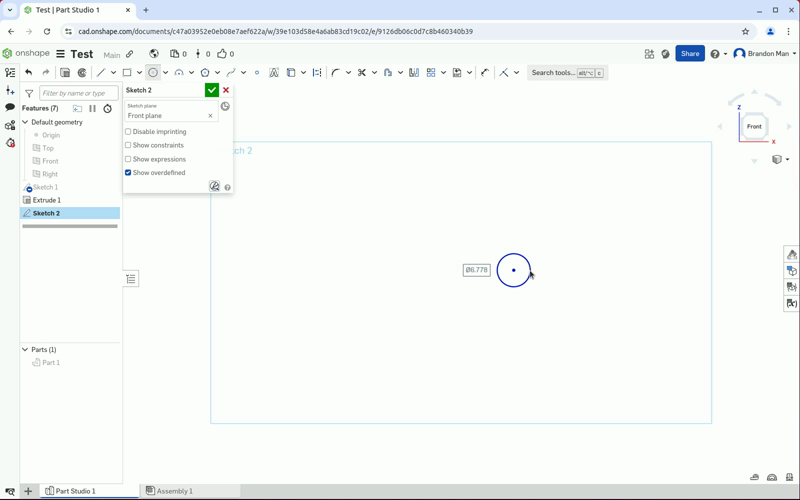
mouse_move(517, 266)
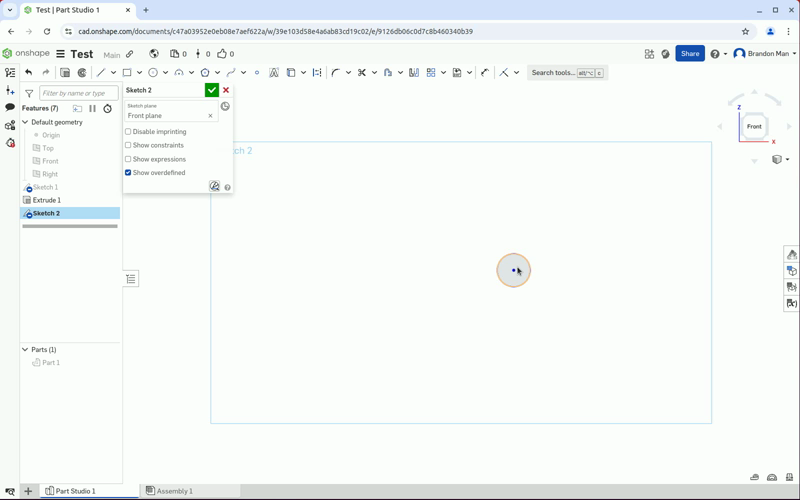
scroll(6)
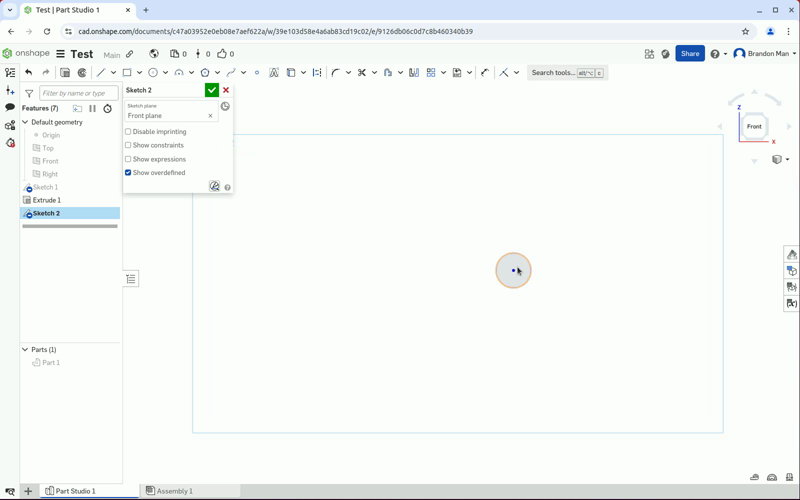
scroll(6)
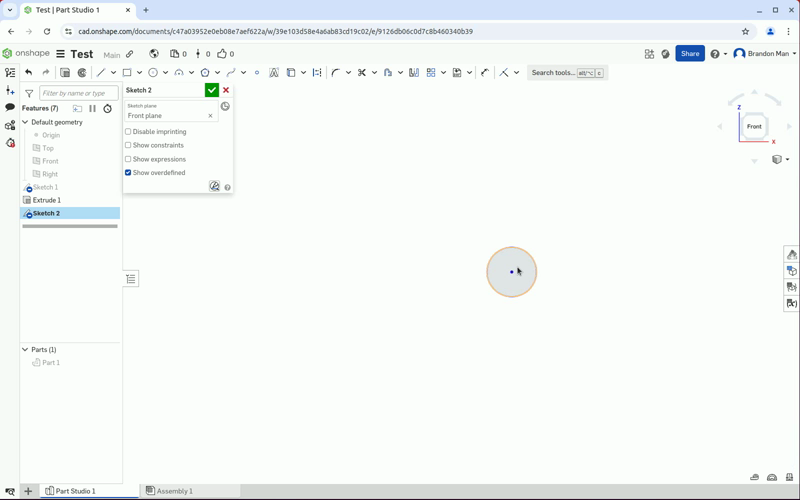
scroll(6)
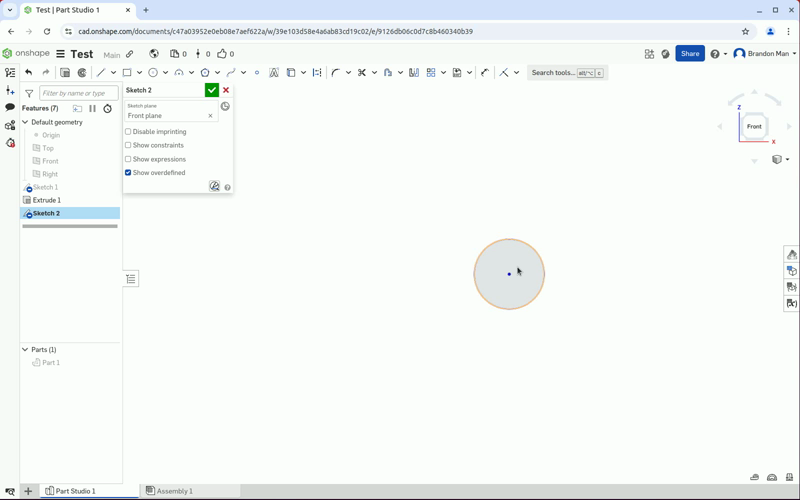
scroll(6)
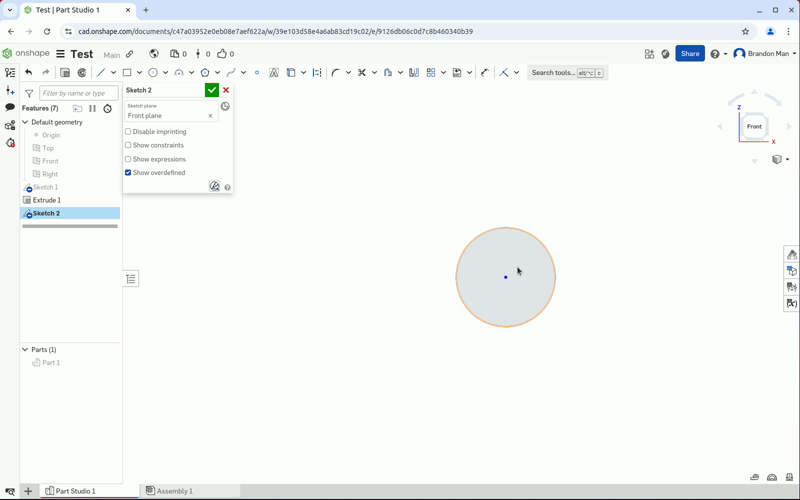
scroll(6)
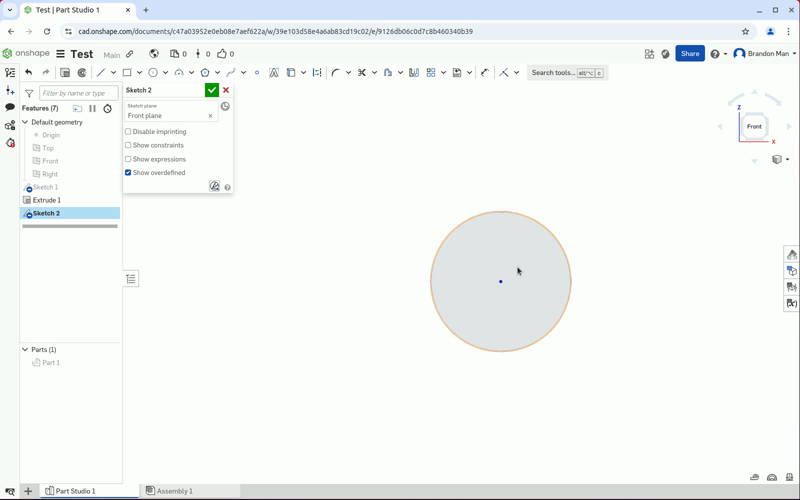
scroll(6)
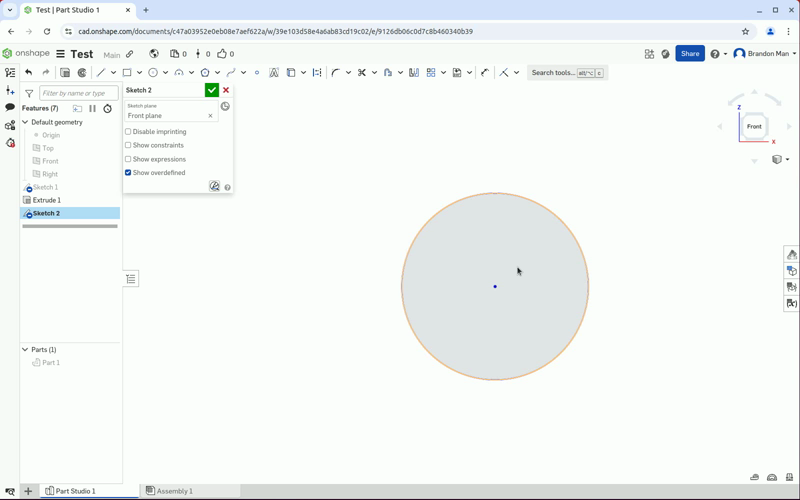
scroll(6)
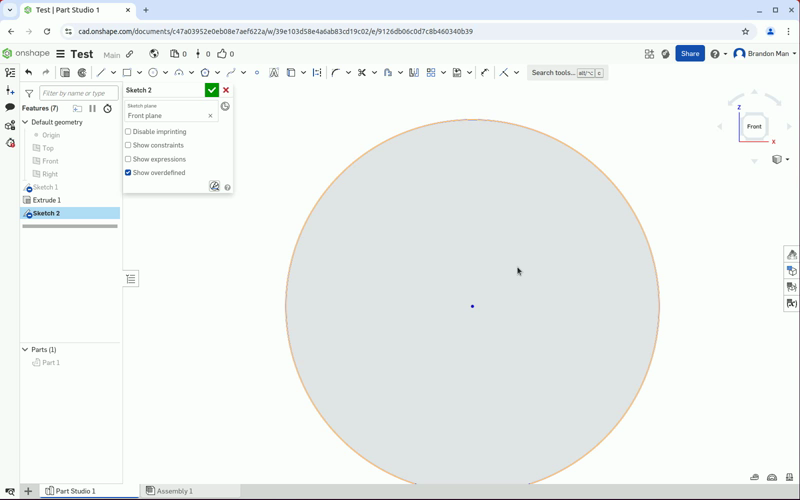
click(517, 266)
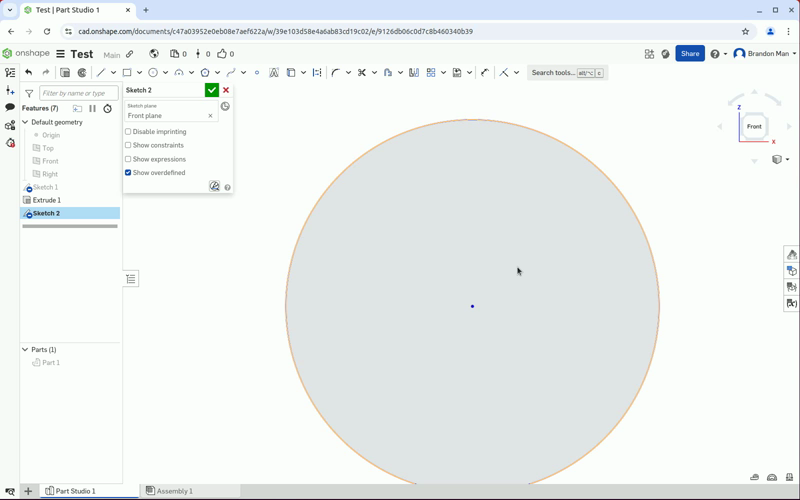
scroll(-6)
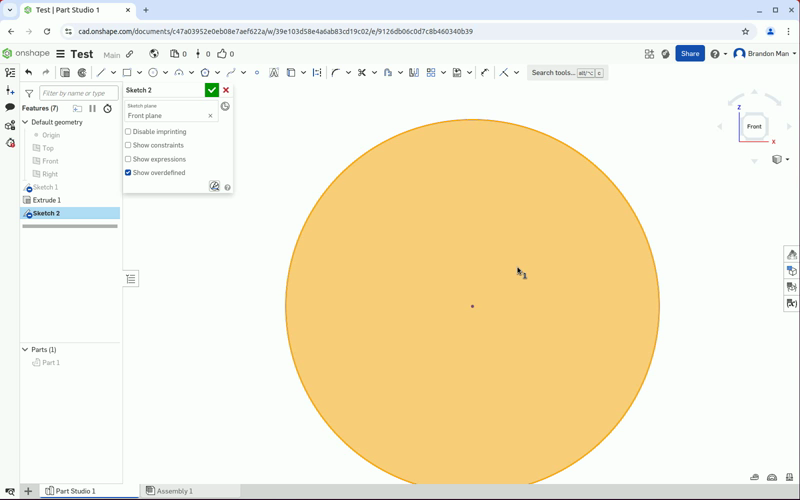
scroll(-6)
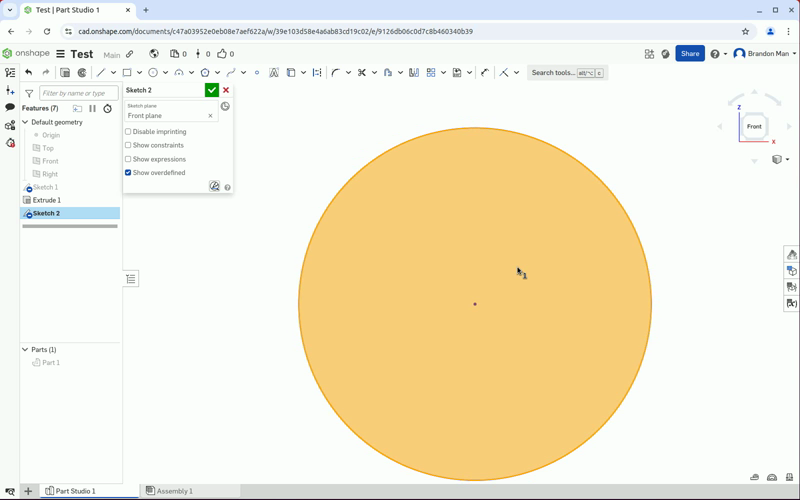
scroll(-6)
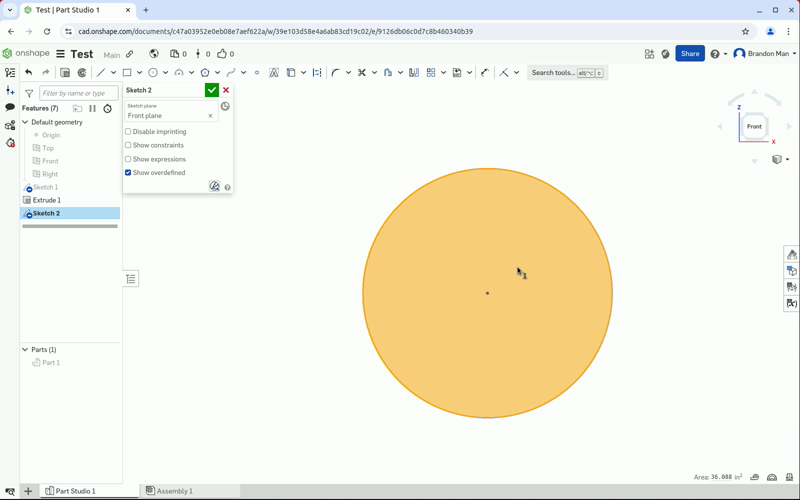
scroll(-6)
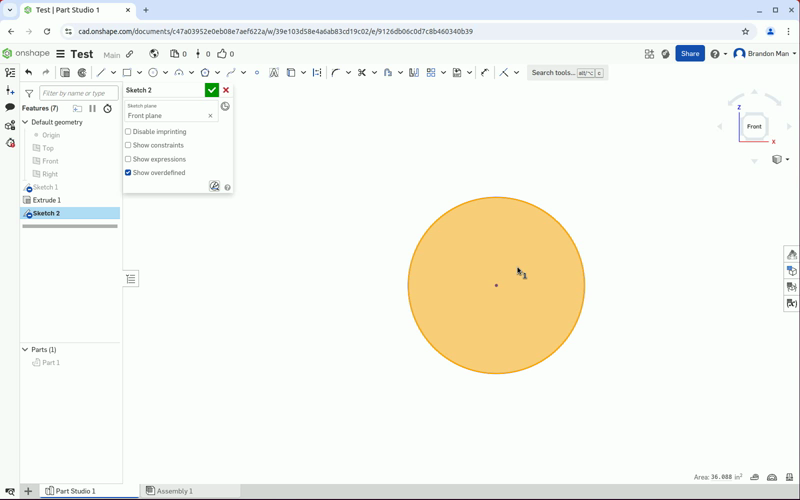
scroll(-6)
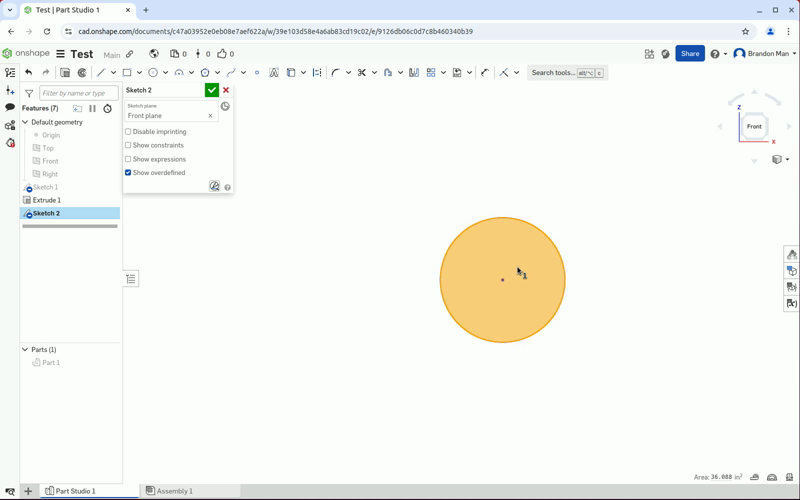
scroll(-6)
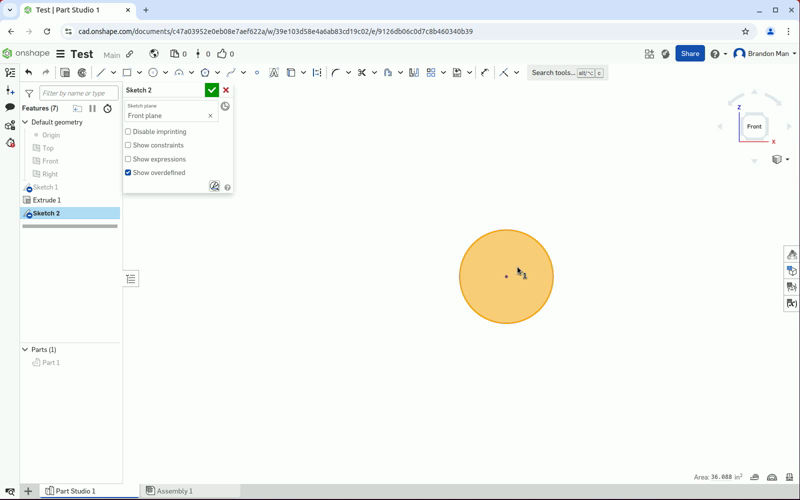
scroll(-6)
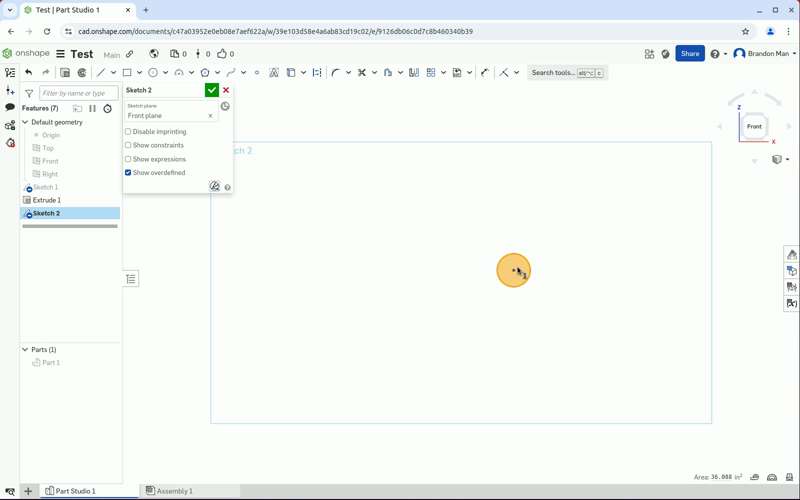
mouse_move(73, 352)
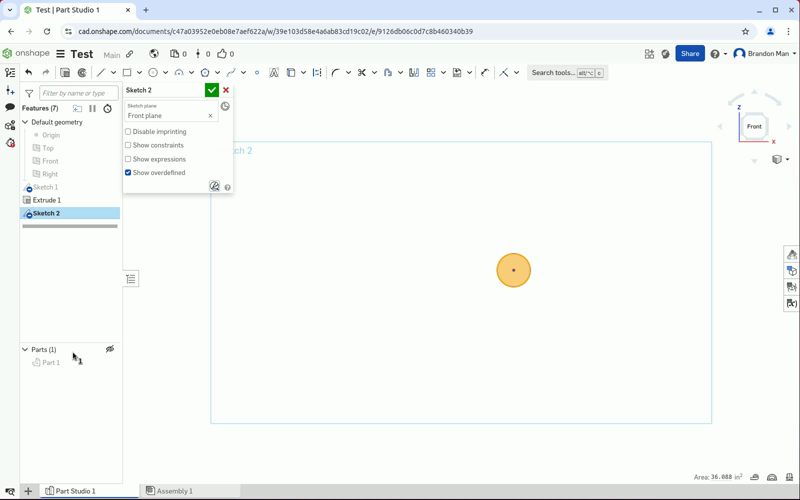
key(shift+y)
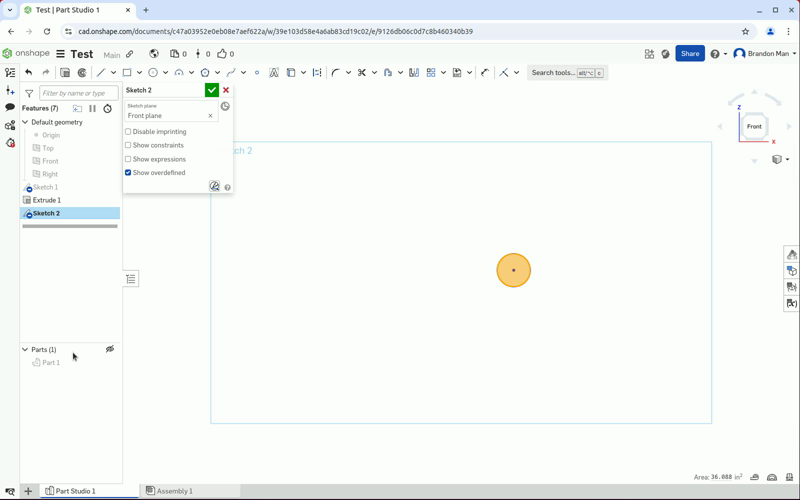
key(shift+e)
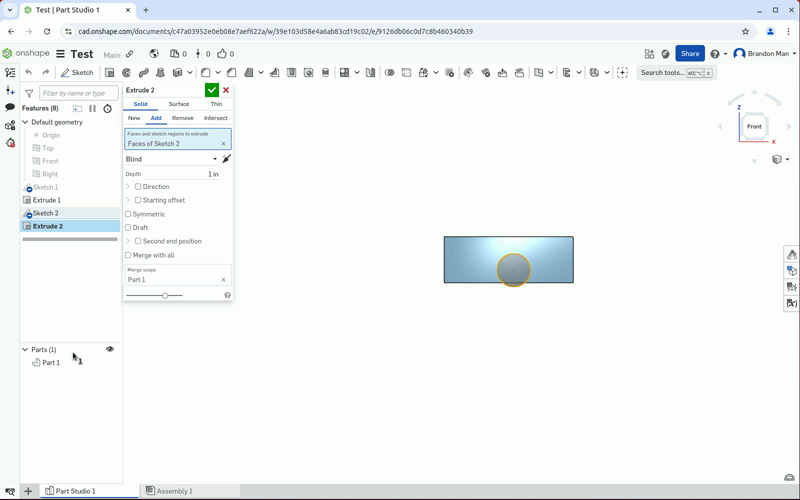
mouse_move(143, 106)
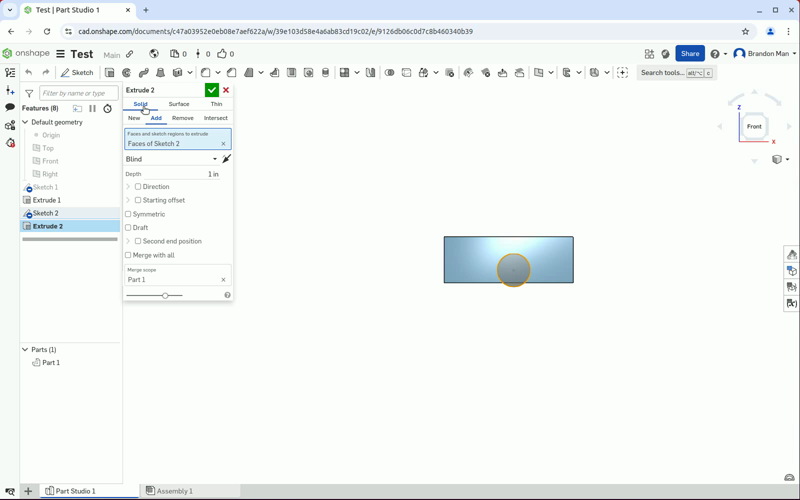
click(143, 106)
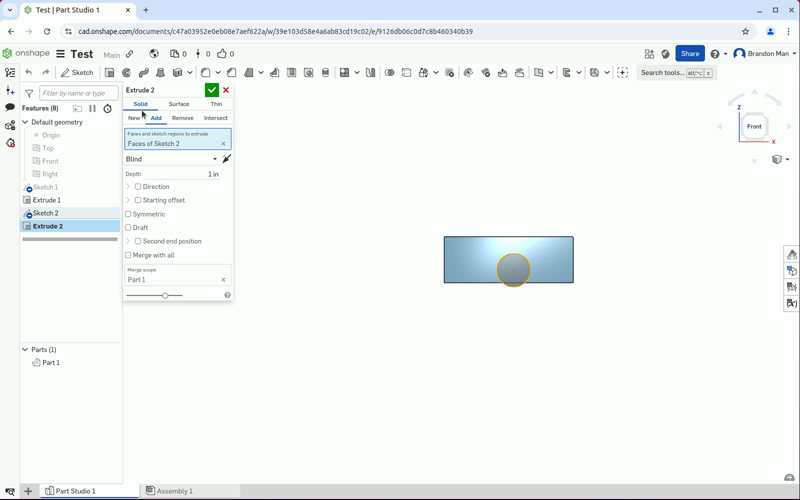
mouse_move(137, 120)
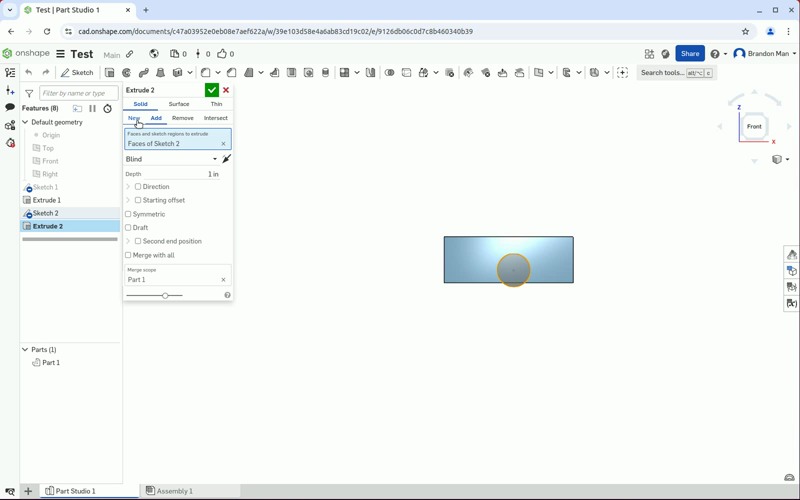
click(137, 120)
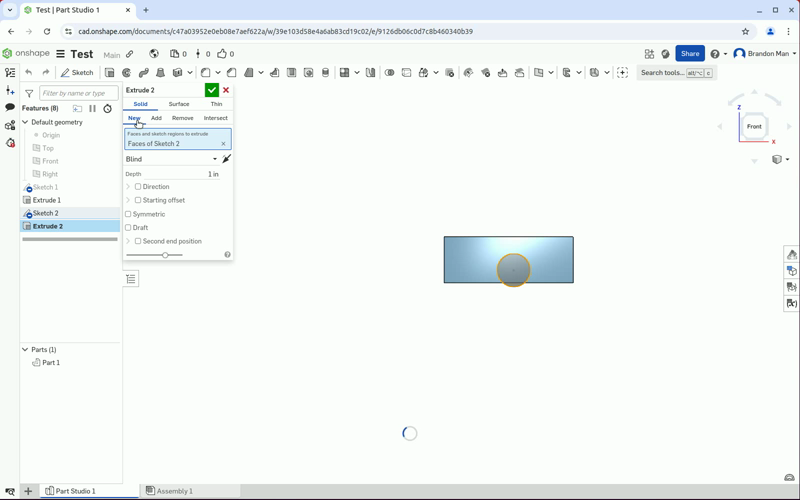
key(tab, 4)
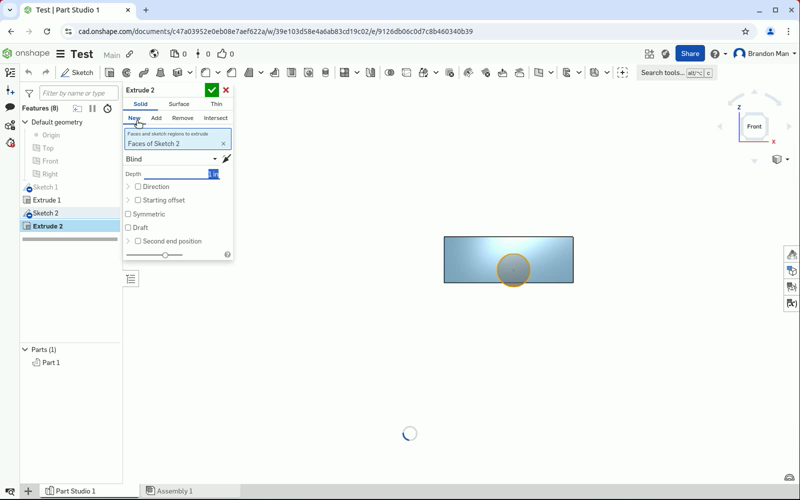
text(4.814)
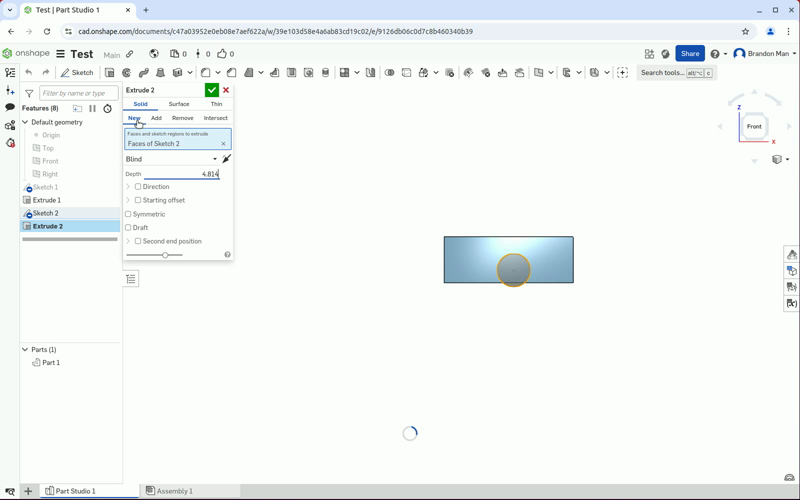
key(enter)
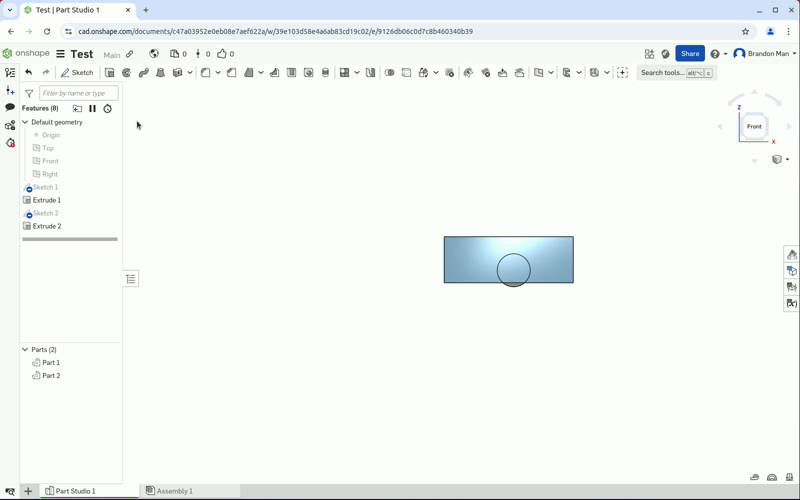
key(shift+h)
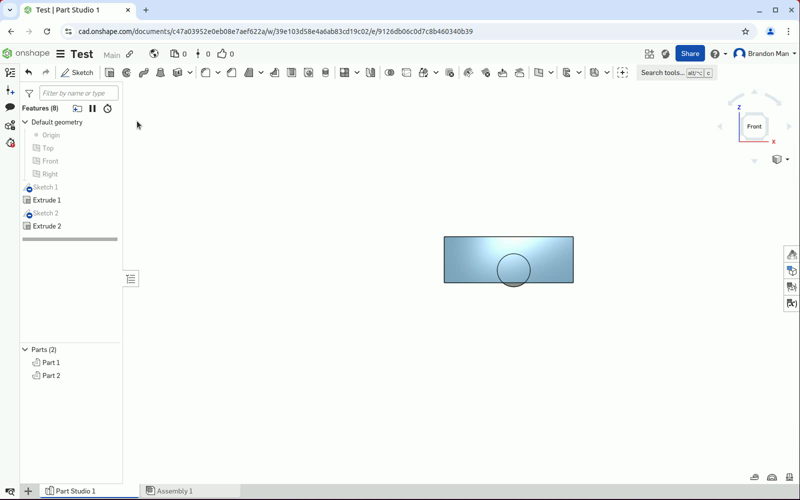
key(shift+h)
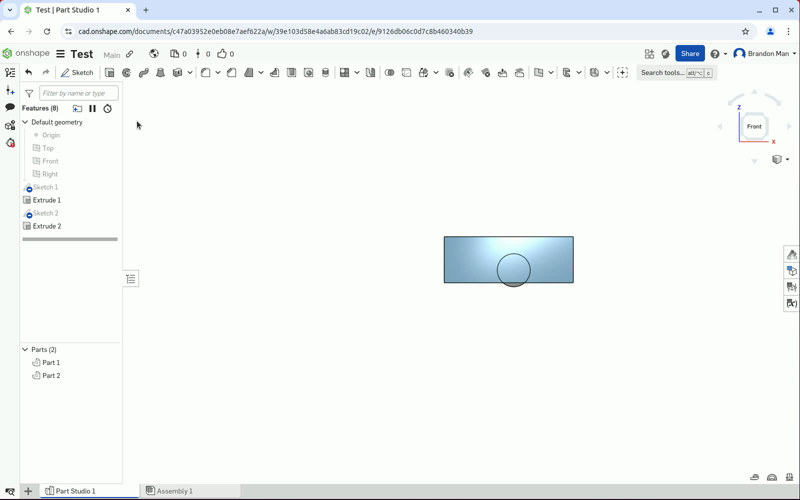
key(shift+7)
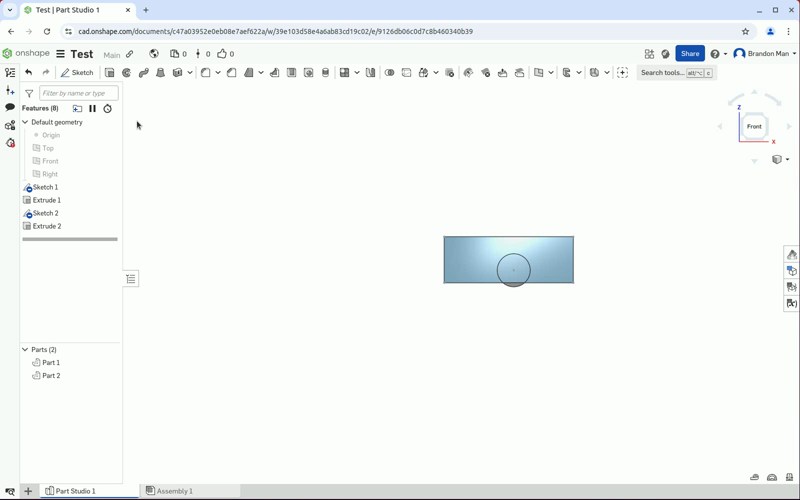
key(left, 2)
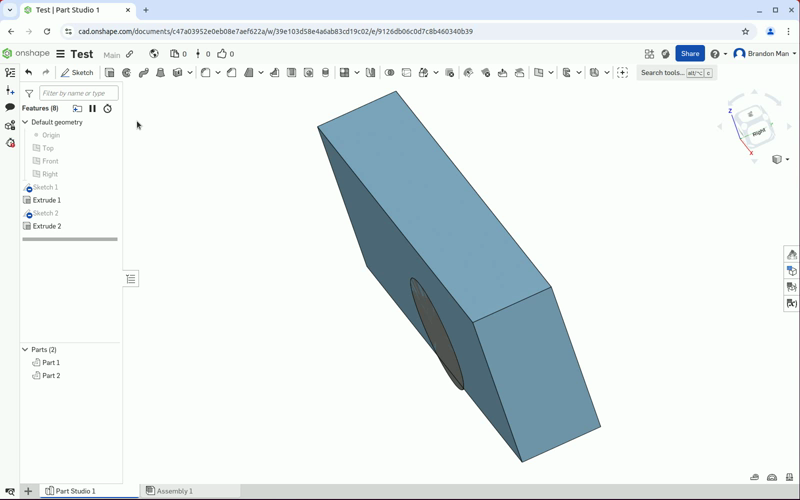
key(down, 2)
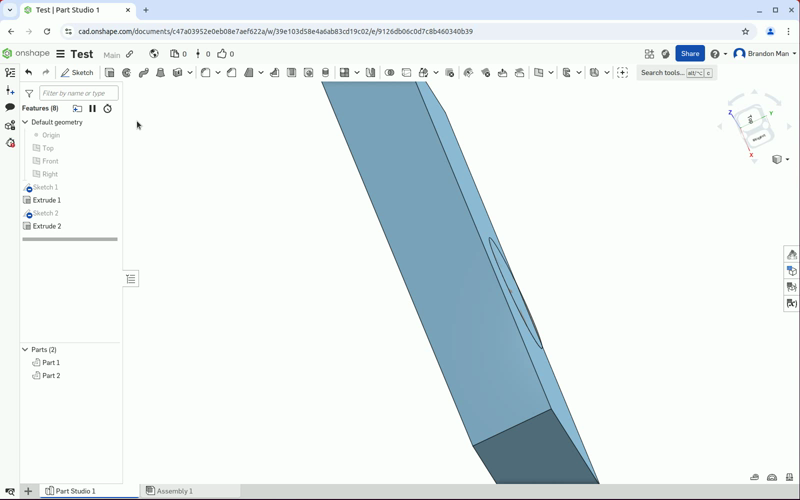
key(up, 2)
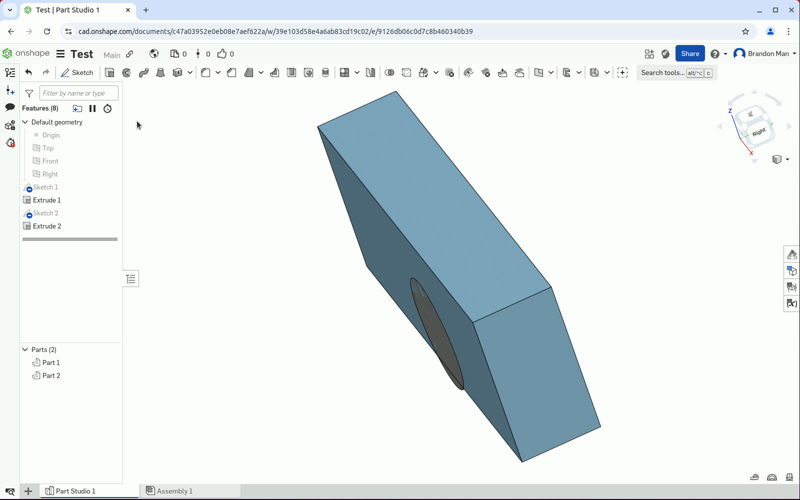
key(right, 2)
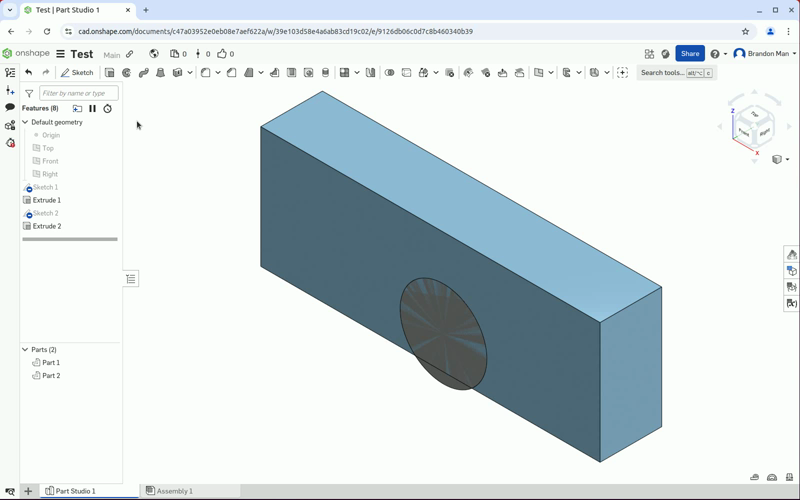
mouse_move(73, 189)
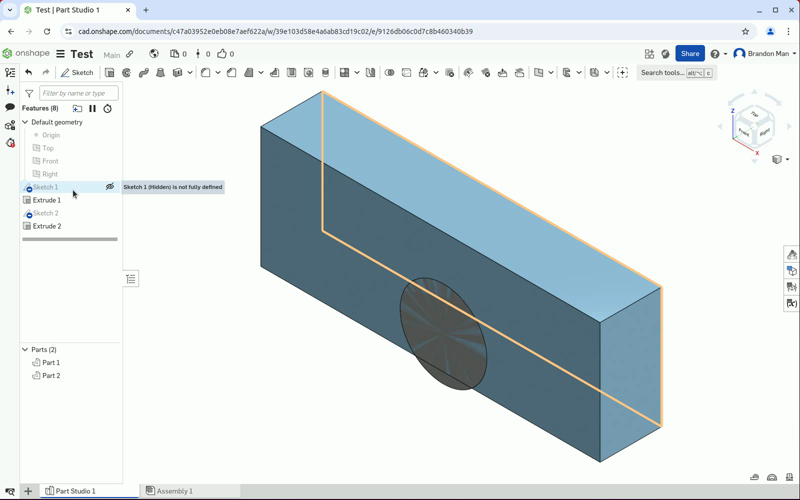
click(73, 189)